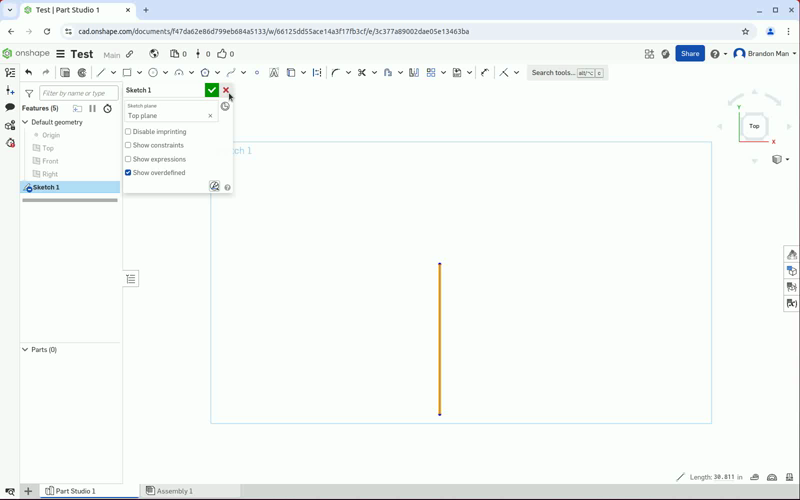
key(shift+h)
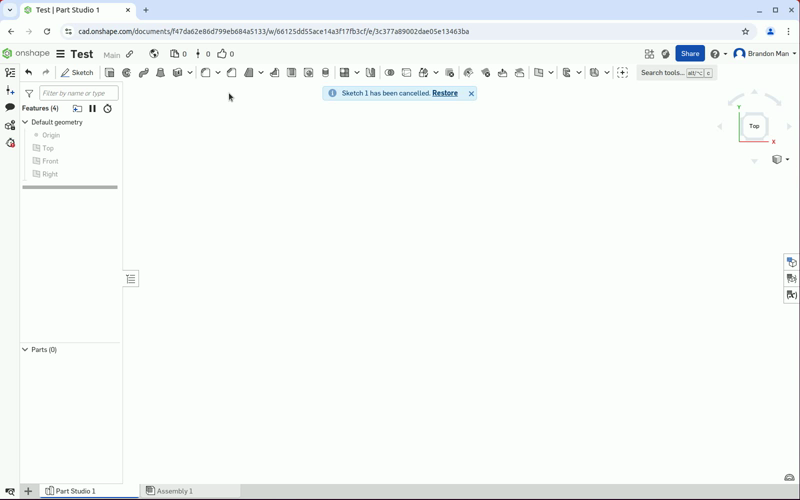
mouse_move(73, 352)
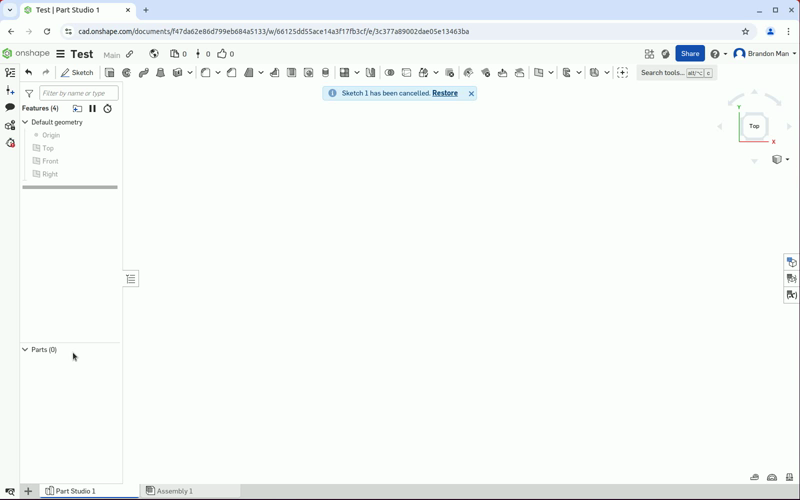
key(y)
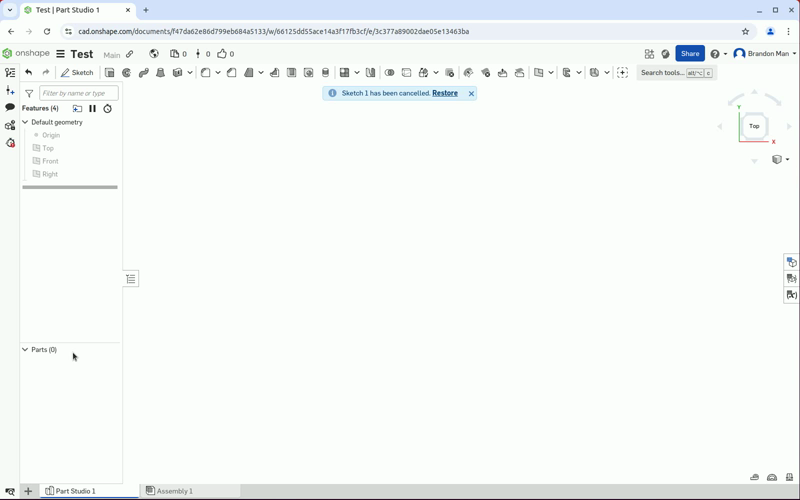
key(shift+p)
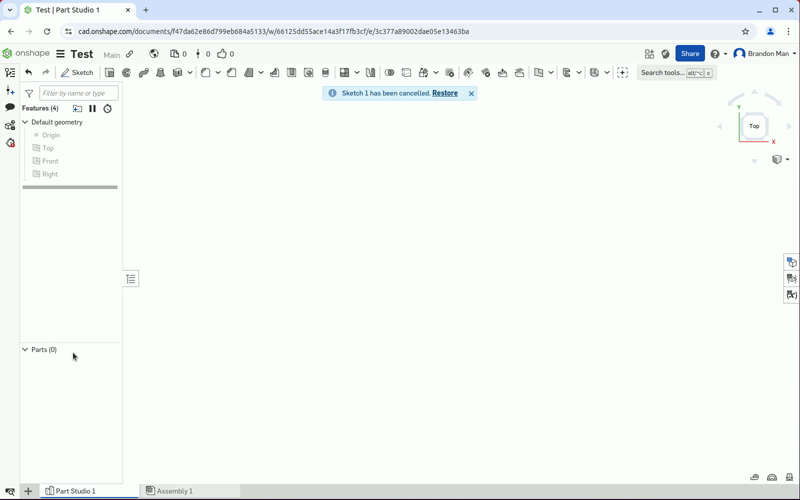
key(space)
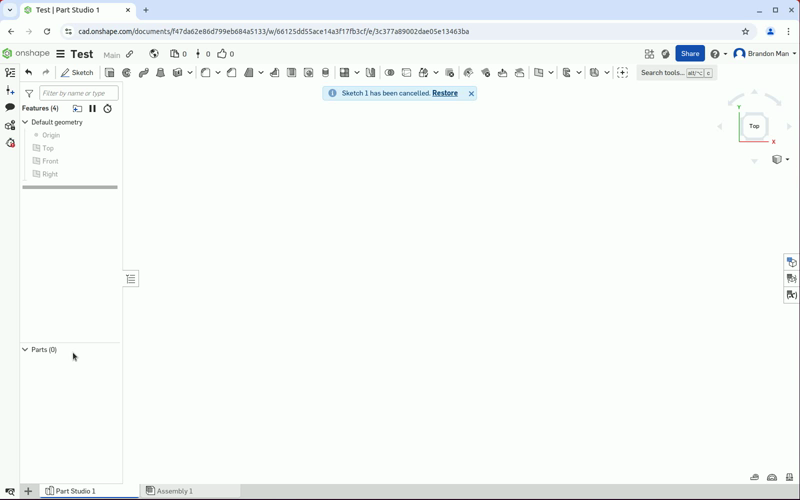
key_down(shift)
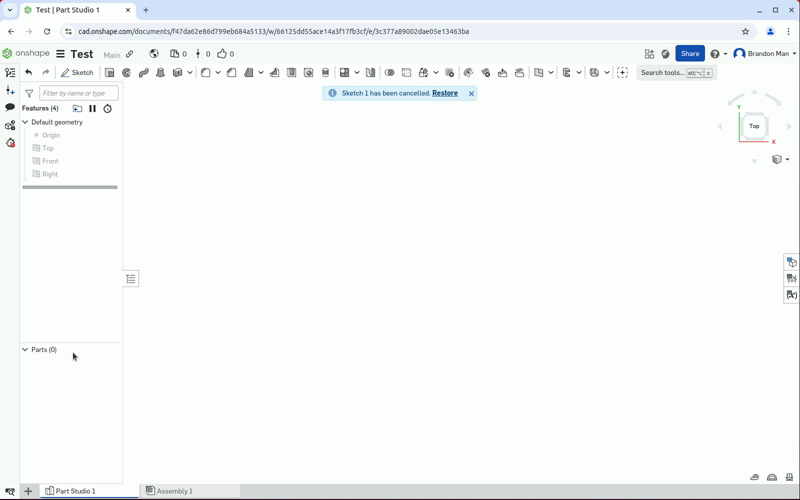
key(up)
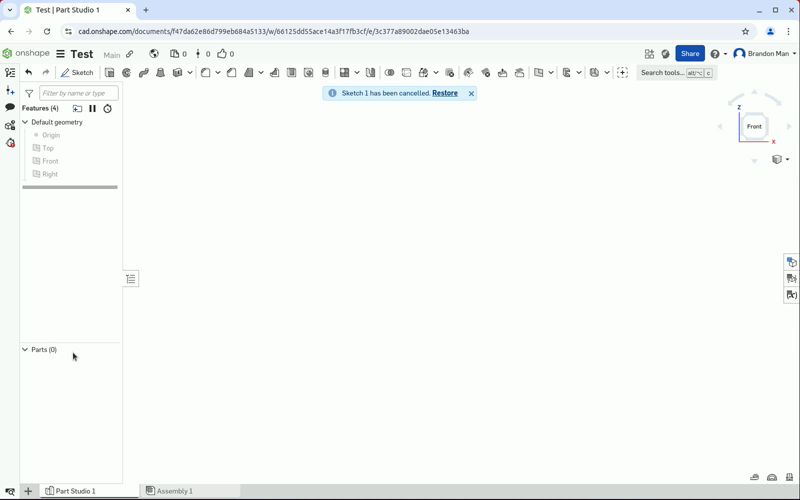
key_up(shift)
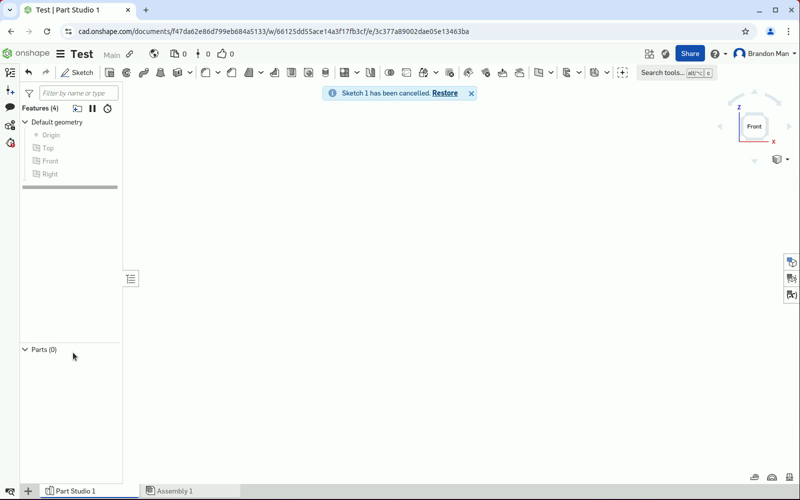
key(space)
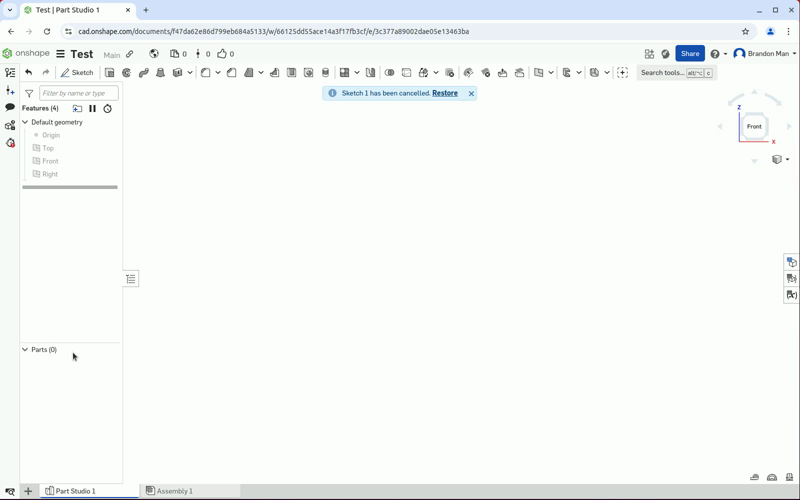
key_down(shift)
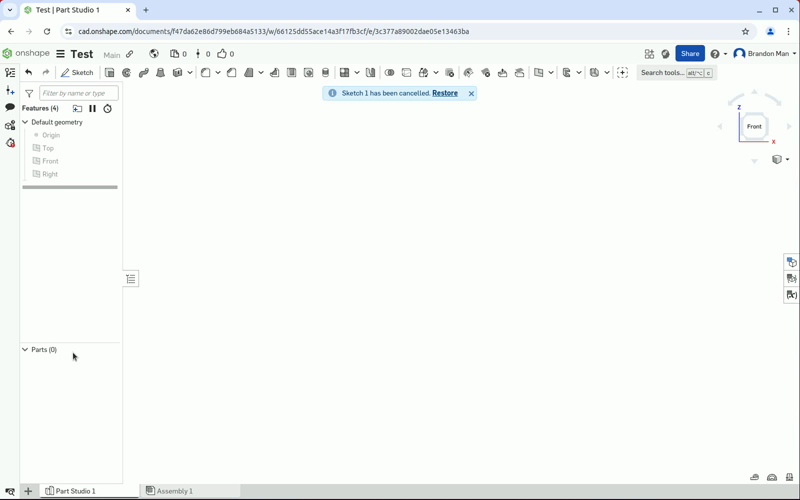
key(left)
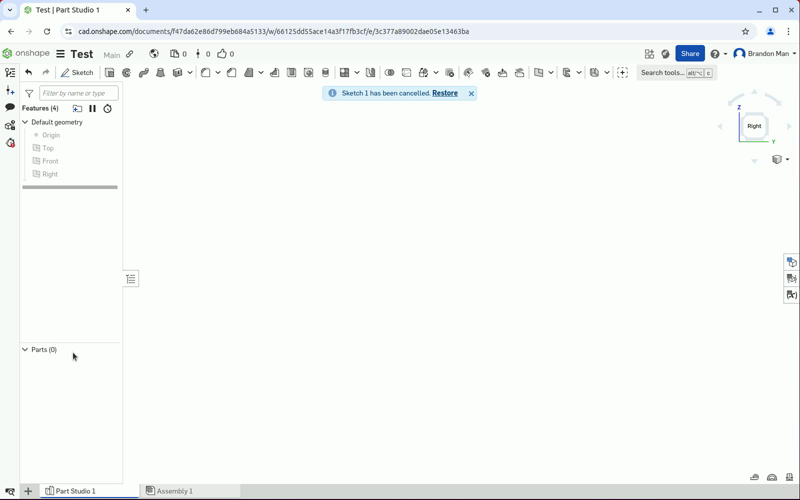
key_up(shift)
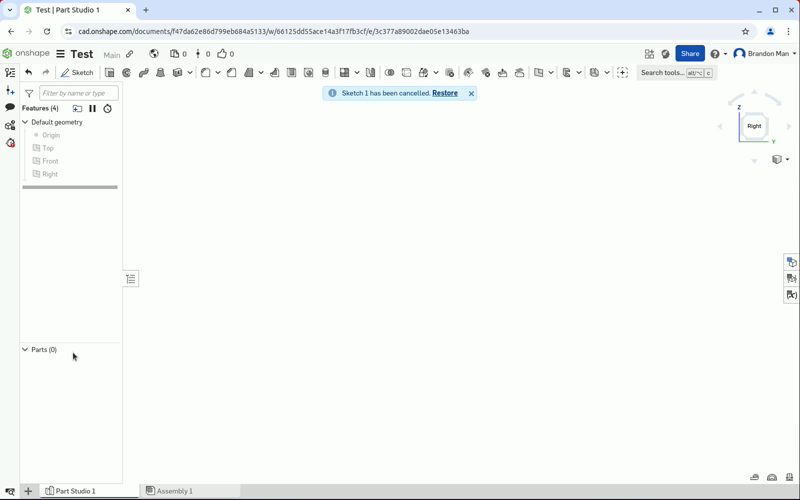
mouse_move(73, 352)
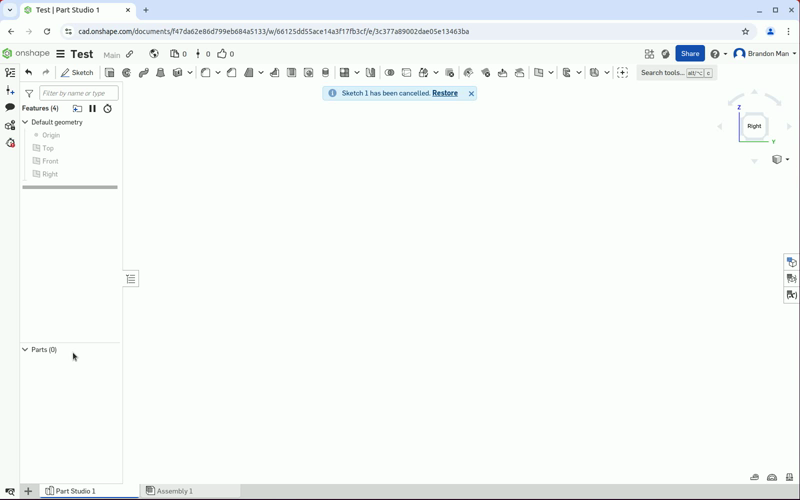
key(shift+y)
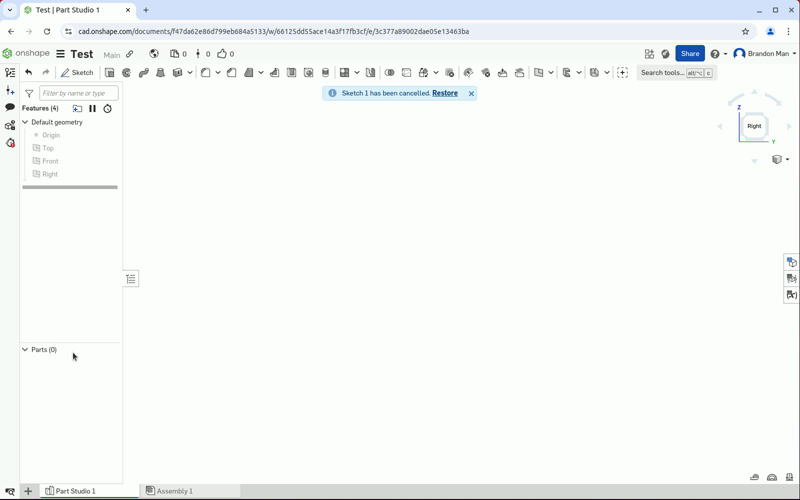
key(shift+s)
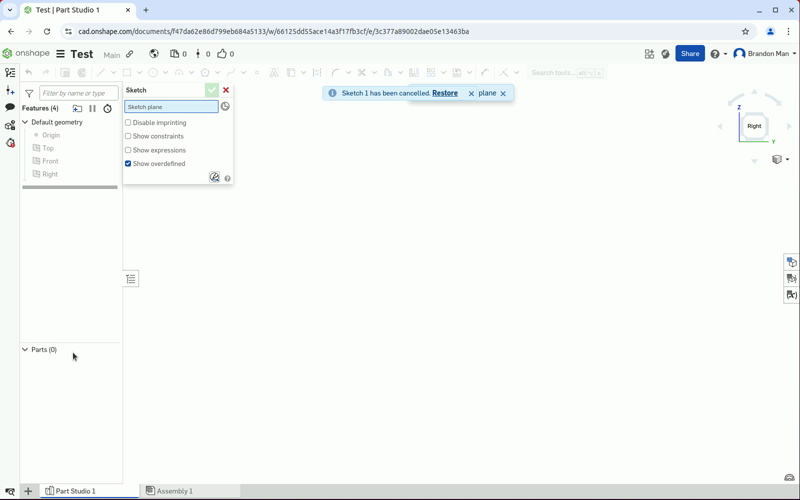
mouse_move(73, 176)
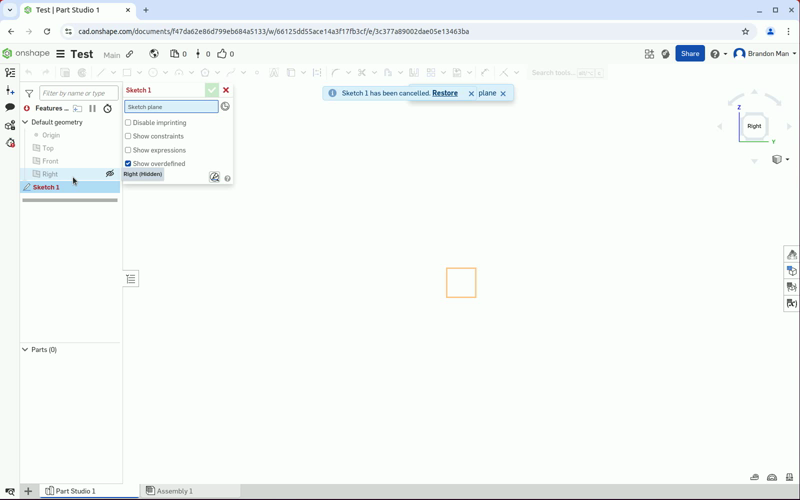
click(73, 176)
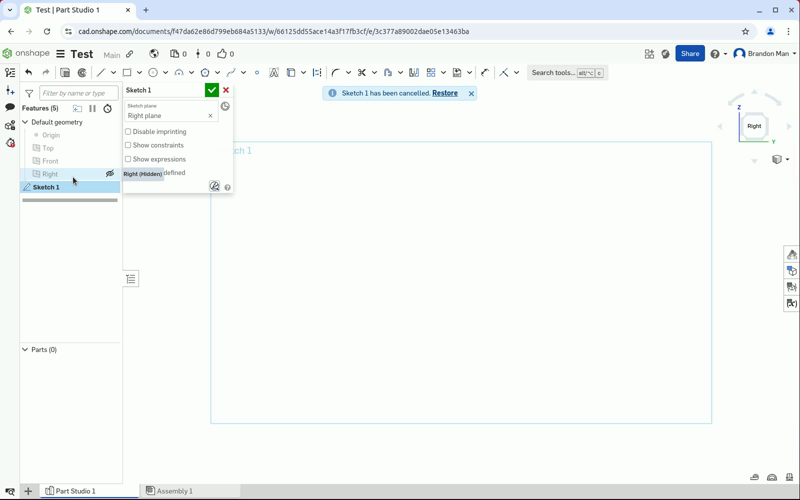
mouse_move(73, 352)
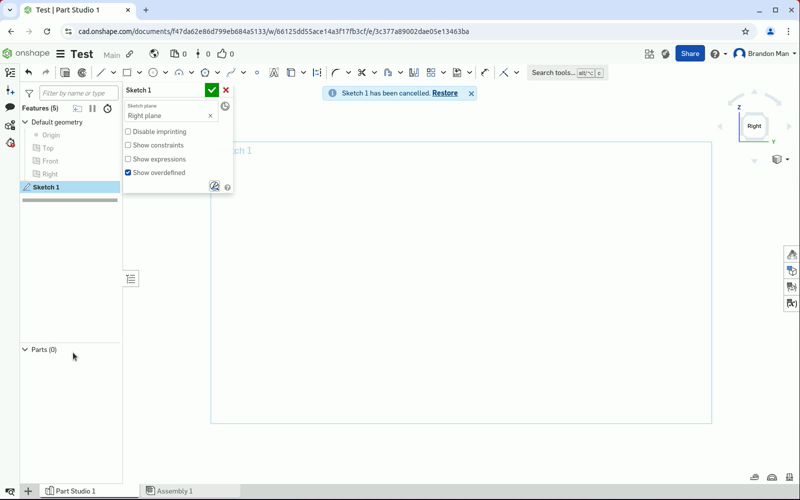
key(y)
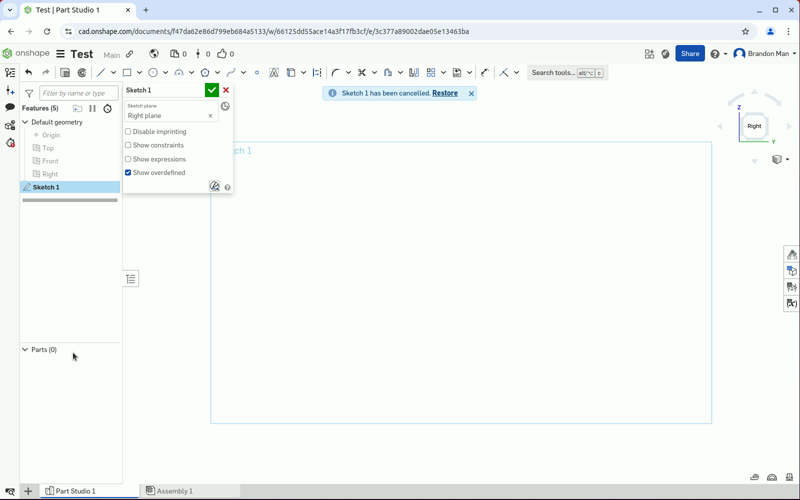
key(c)
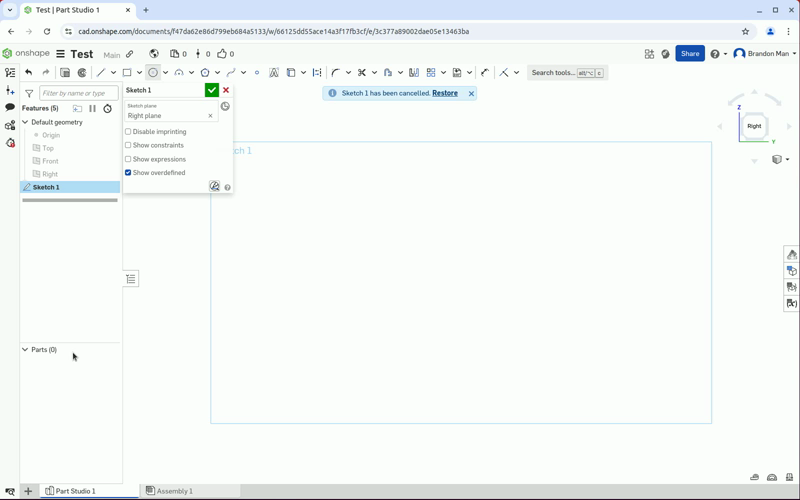
key_down(shift)
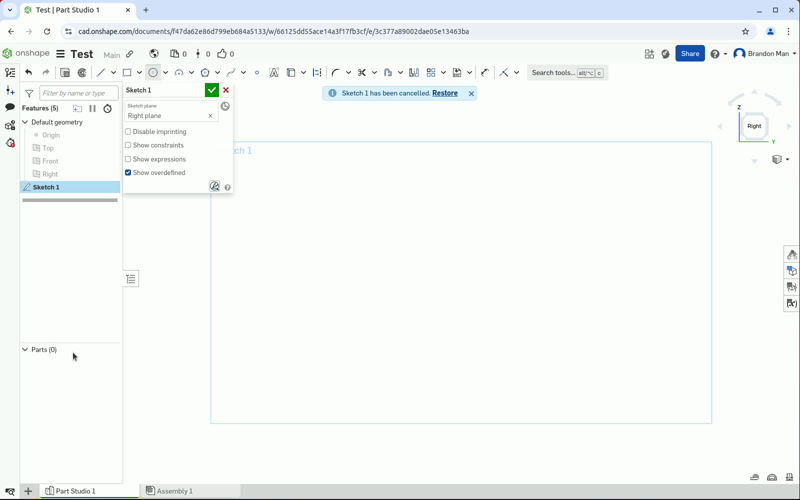
mouse_move(460, 282)
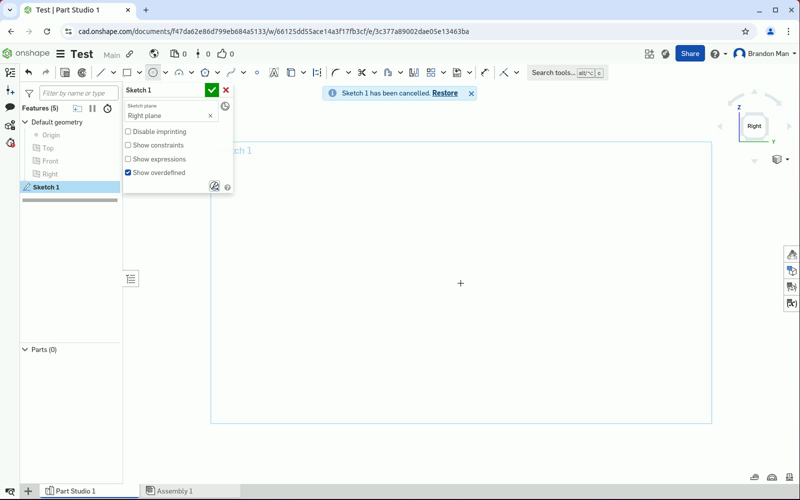
click(460, 282)
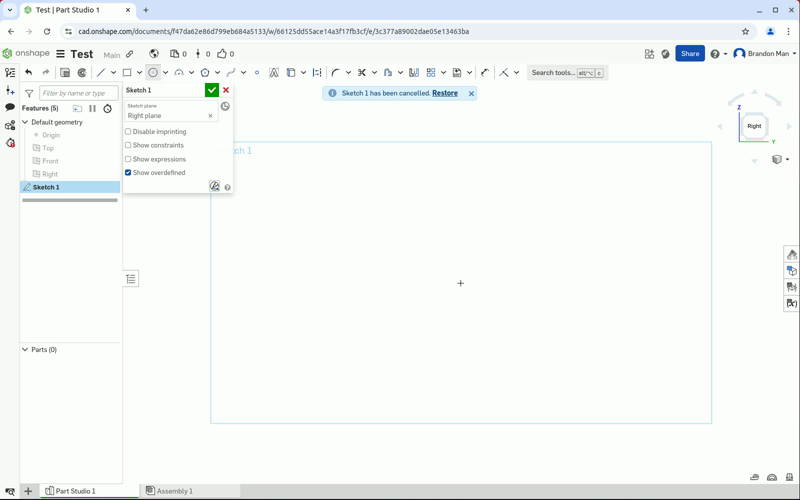
key_up(shift)
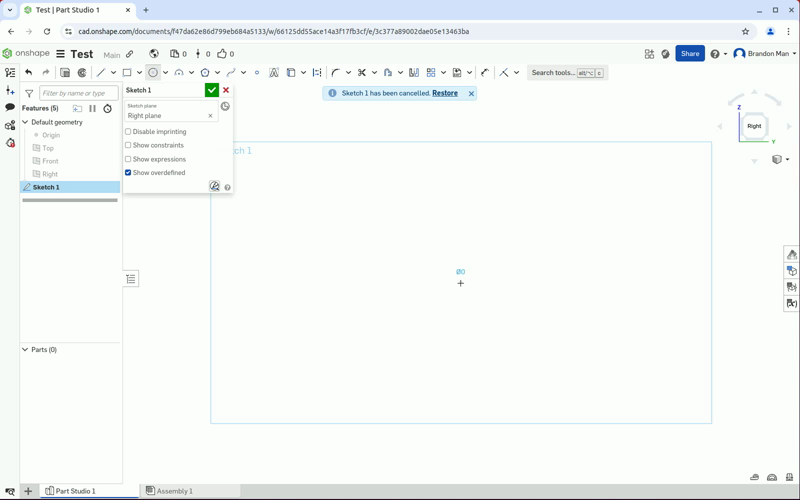
mouse_move(500, 282)
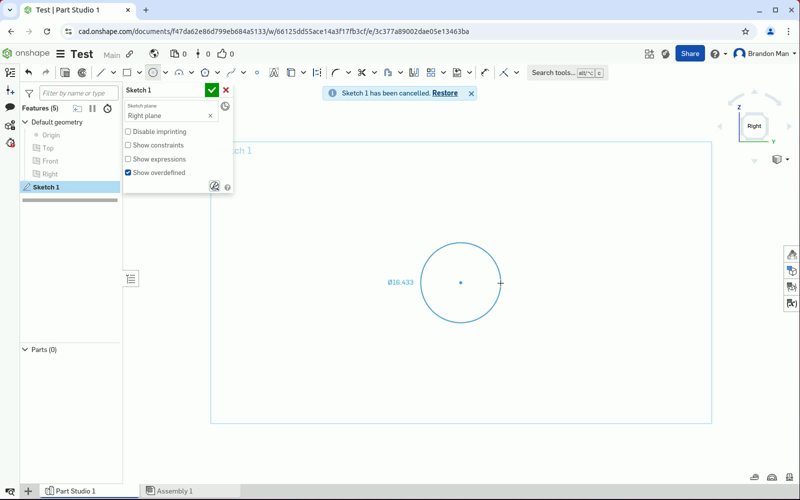
click(500, 282)
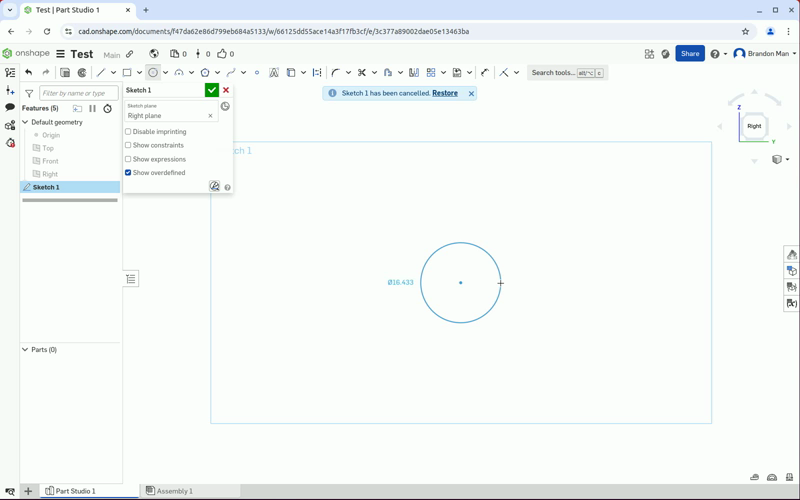
key(esc)
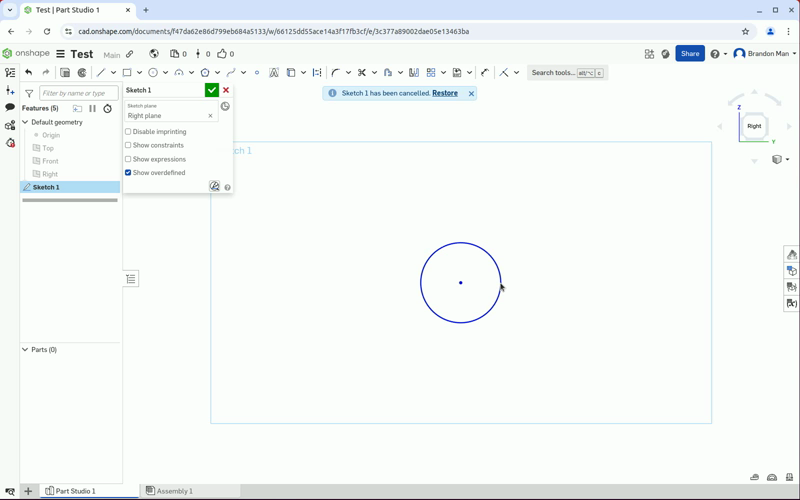
mouse_move(456, 267)
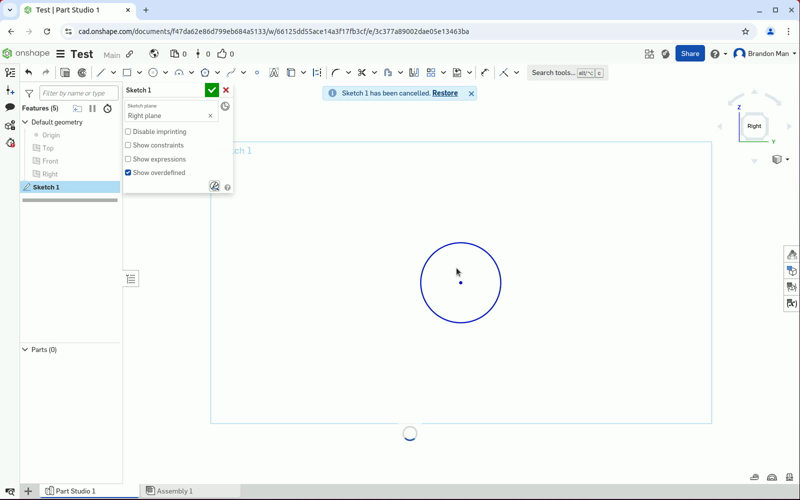
click(456, 267)
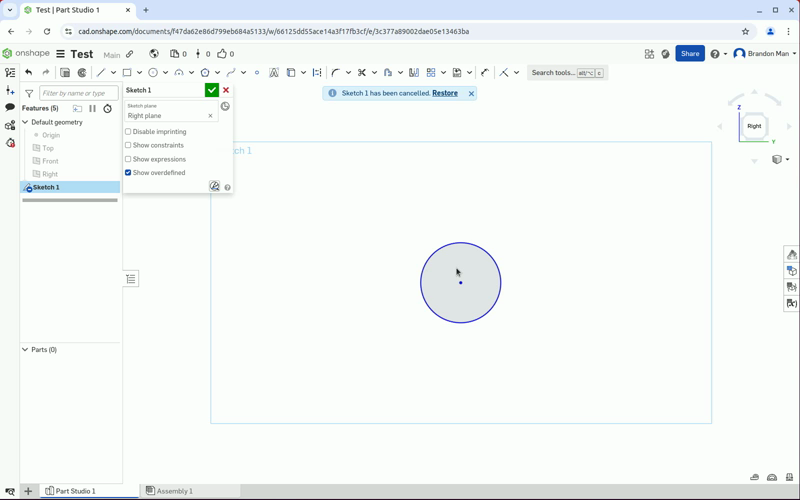
mouse_move(73, 352)
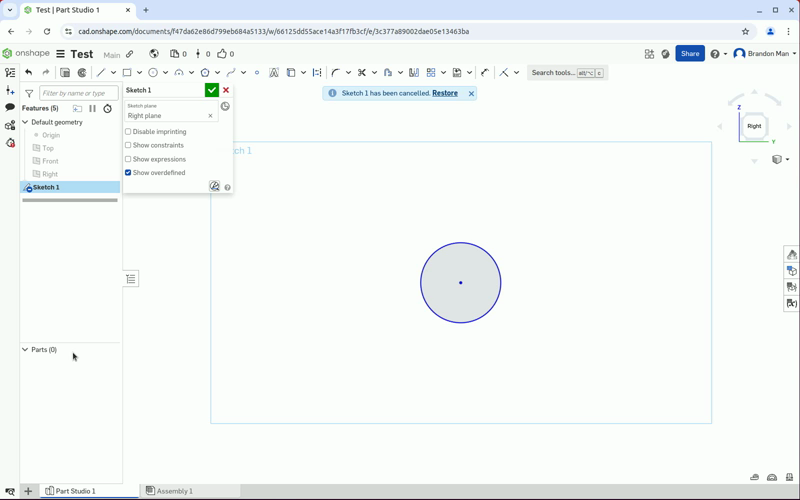
key(shift+y)
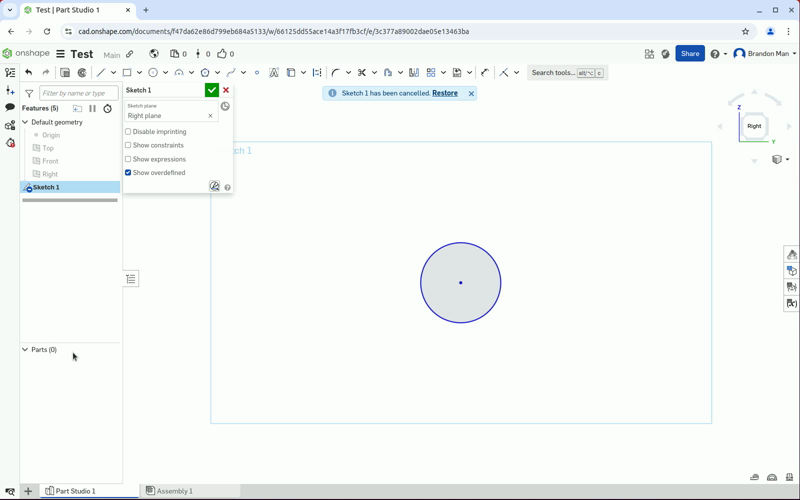
key(shift+e)
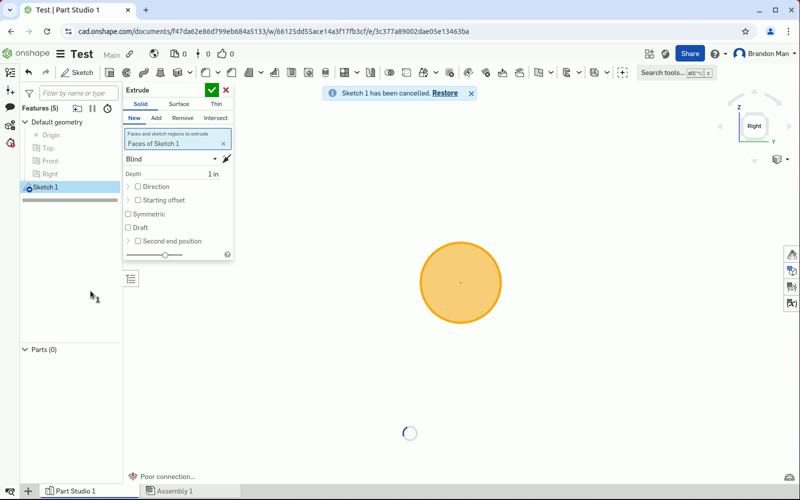
mouse_move(143, 106)
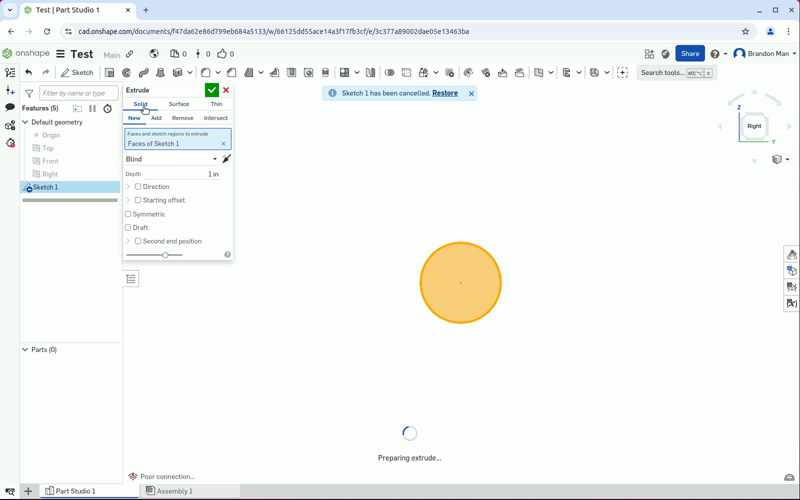
click(143, 106)
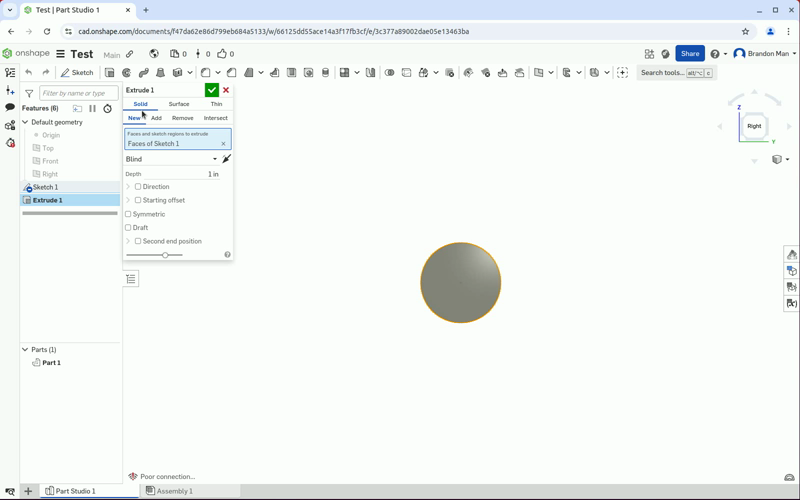
mouse_move(137, 120)
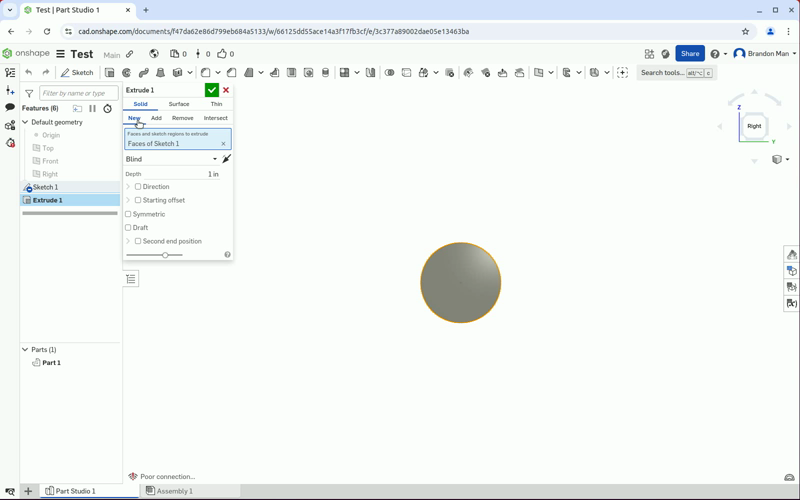
click(137, 120)
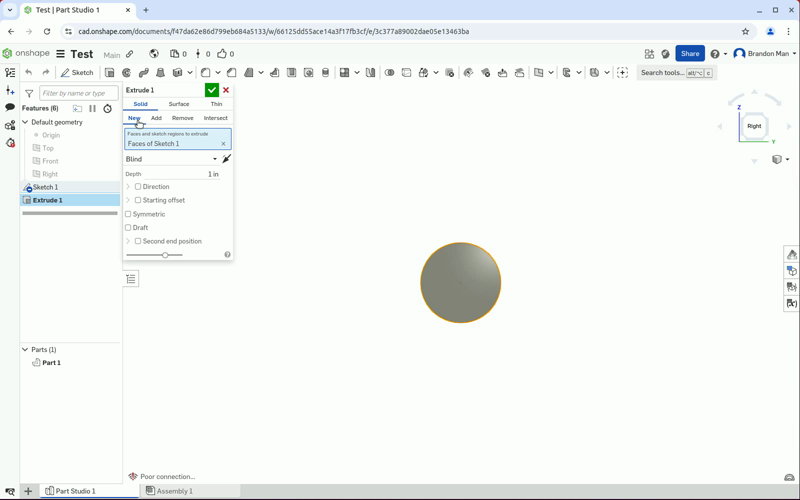
key(tab, 4)
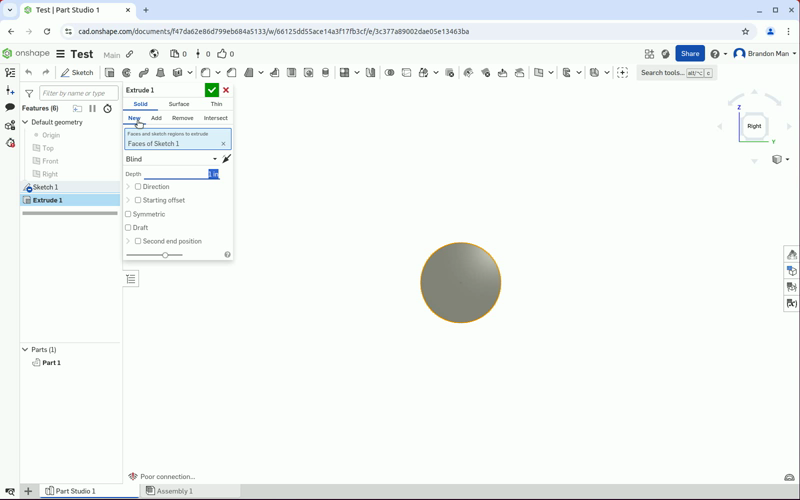
text(6.499)
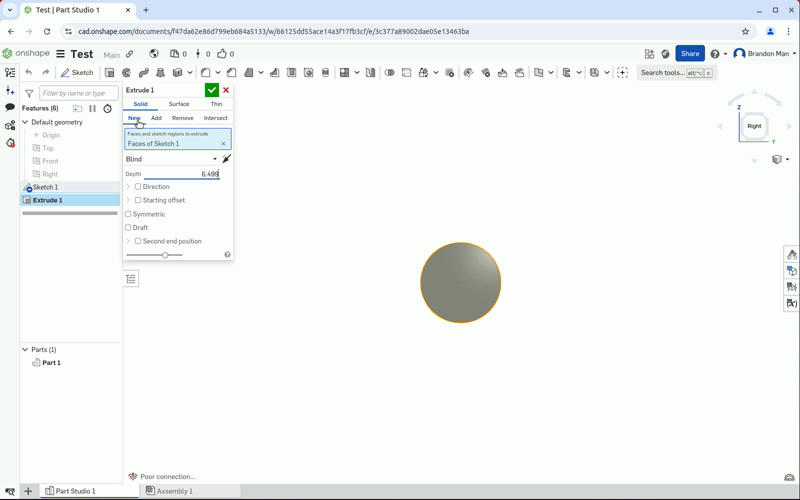
key(enter)
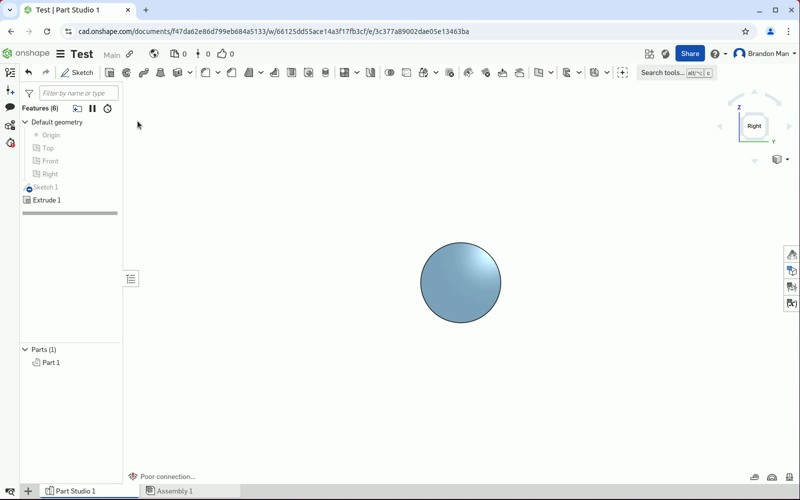
key(shift+h)
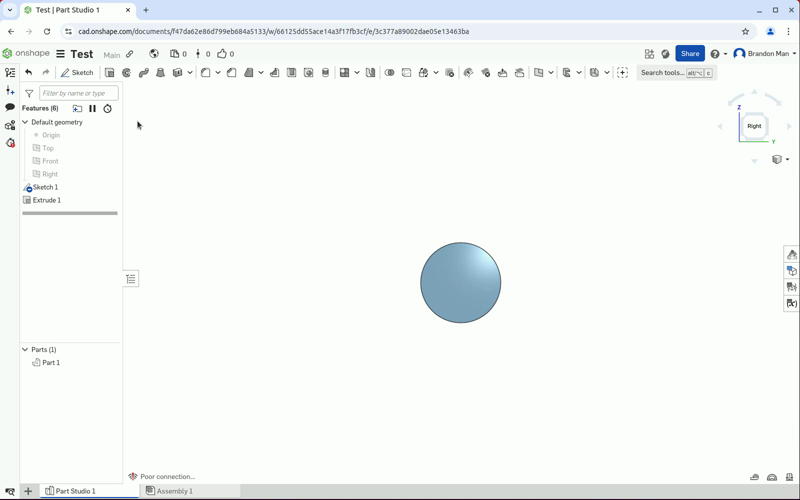
key(shift+h)
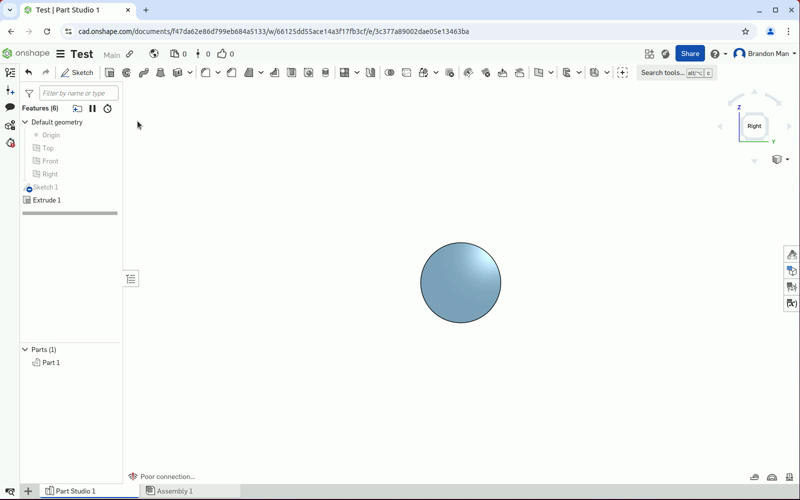
mouse_move(73, 189)
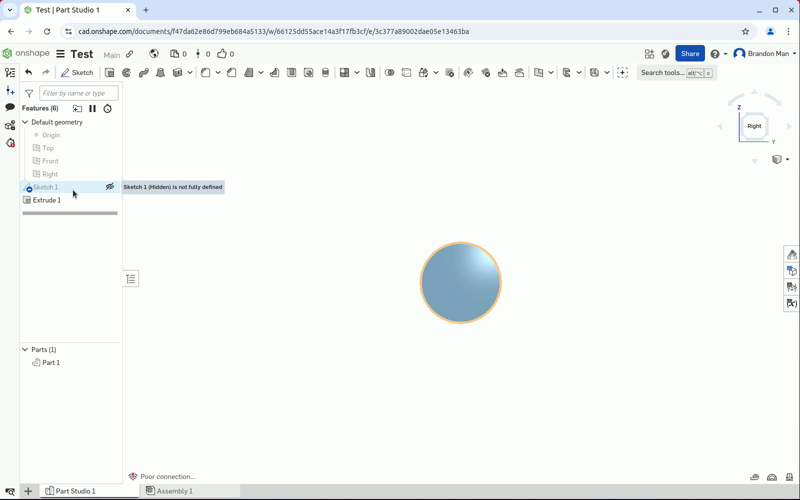
click(73, 189)
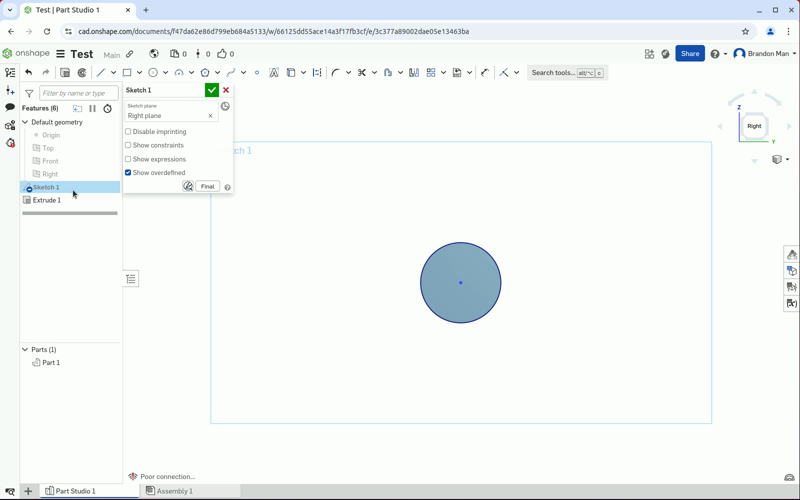
mouse_move(229, 92)
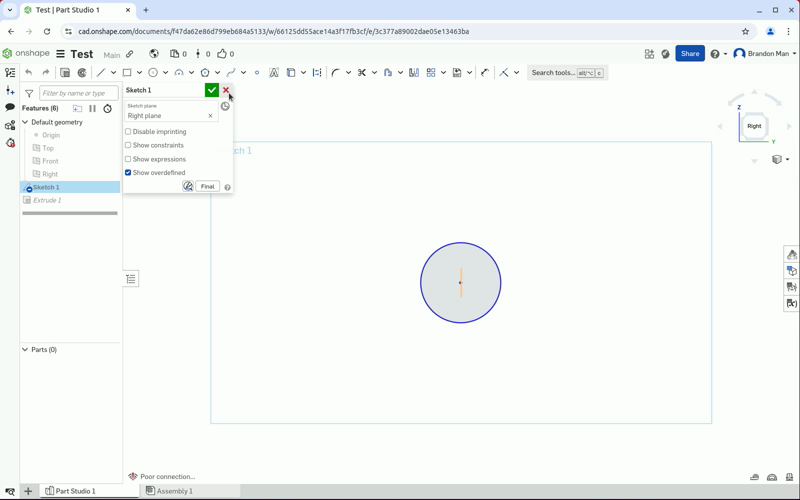
click(229, 92)
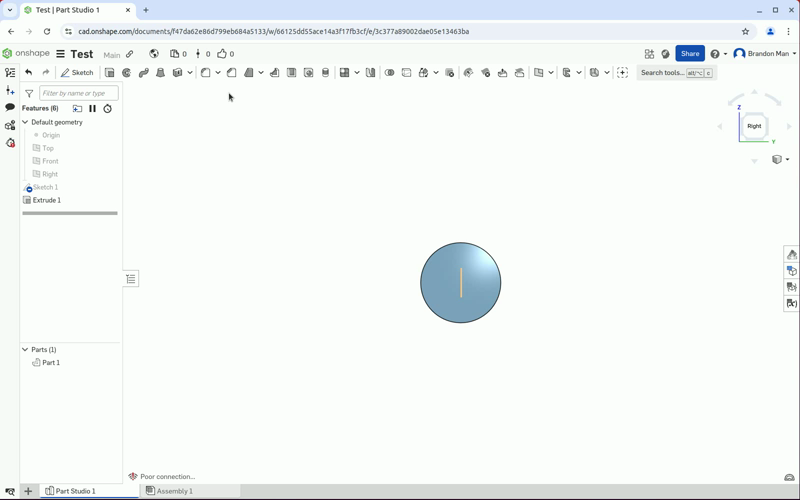
mouse_move(541, 75)
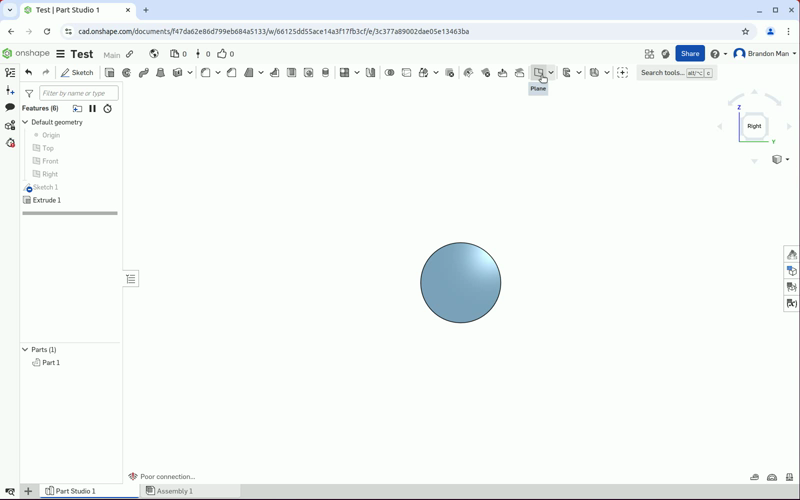
click(541, 75)
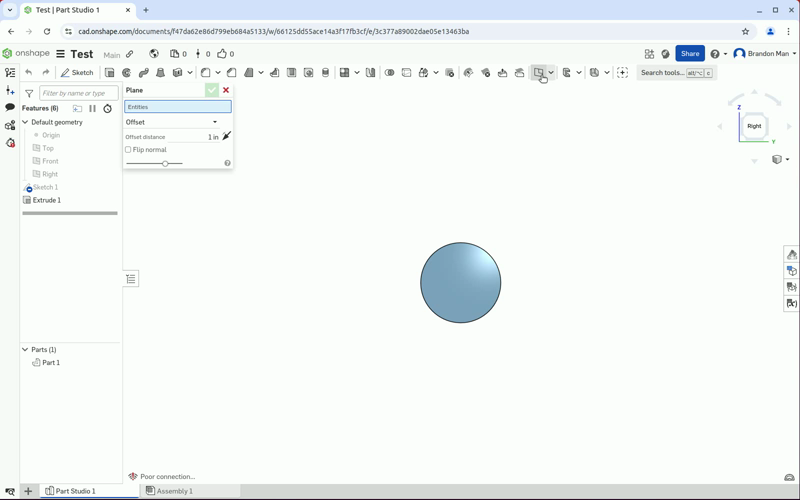
mouse_move(73, 176)
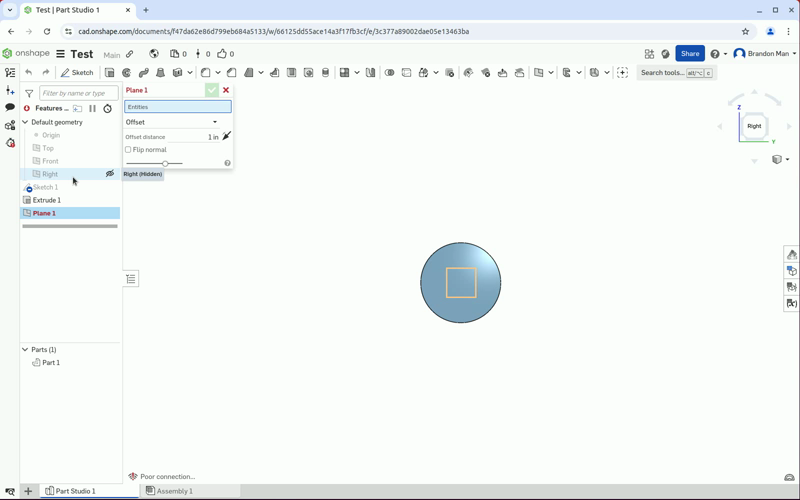
click(73, 176)
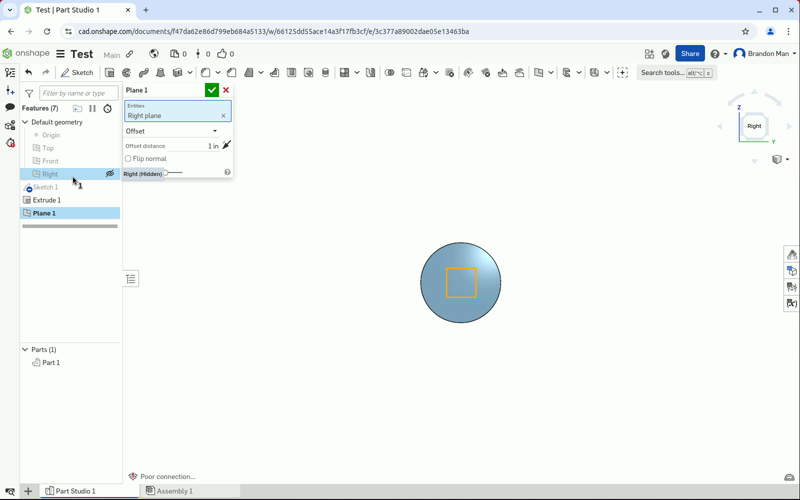
key(tab, 2)
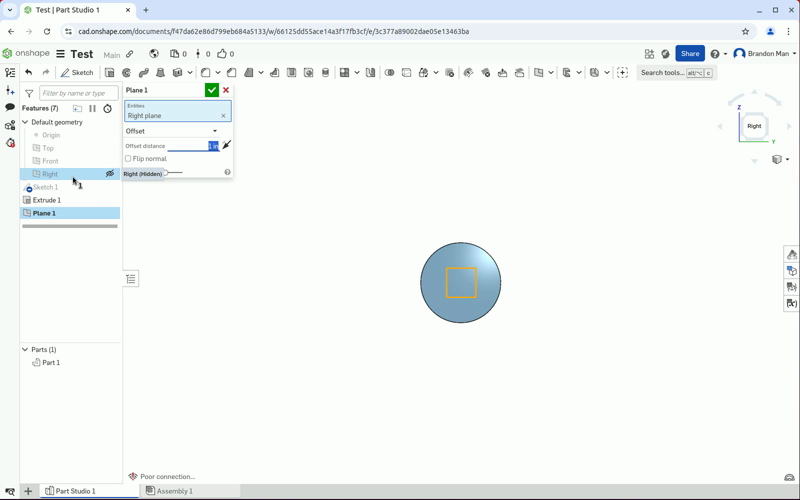
text(6.501)
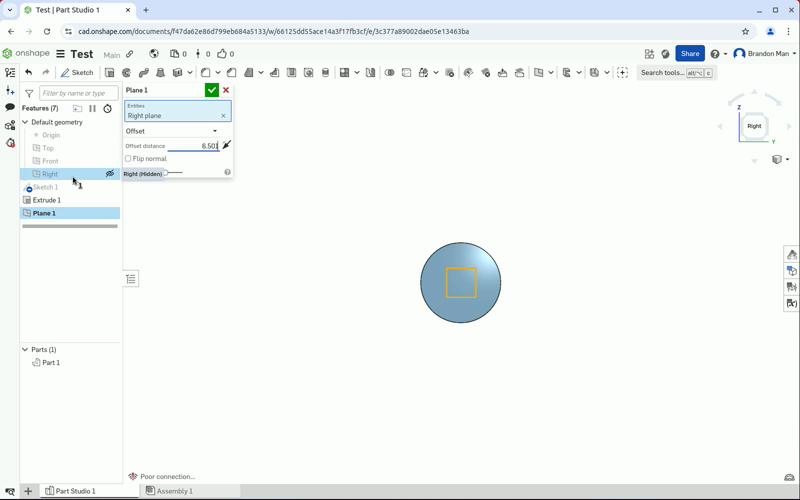
key(enter, 2)
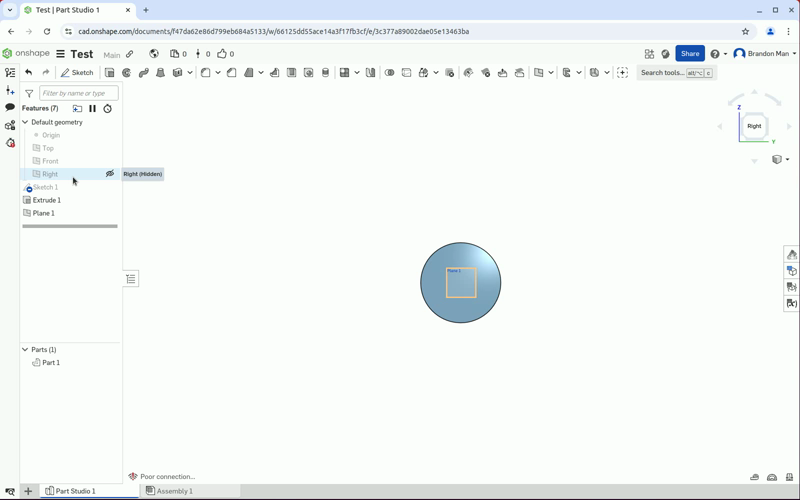
key(shift+s)
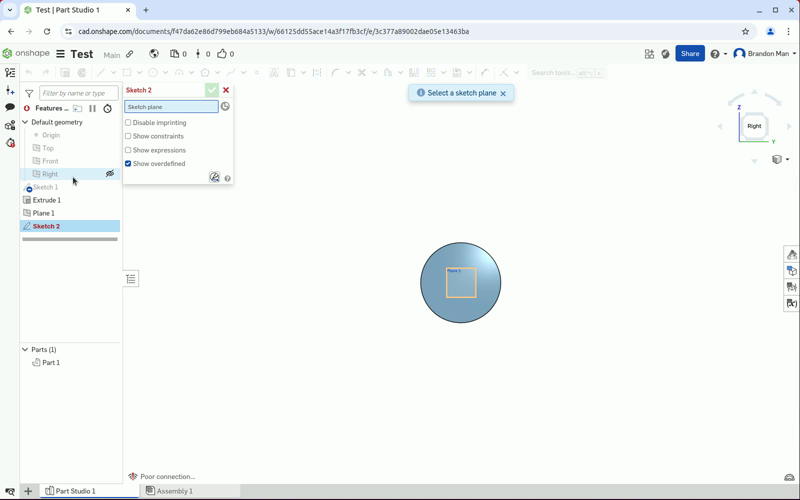
mouse_move(73, 215)
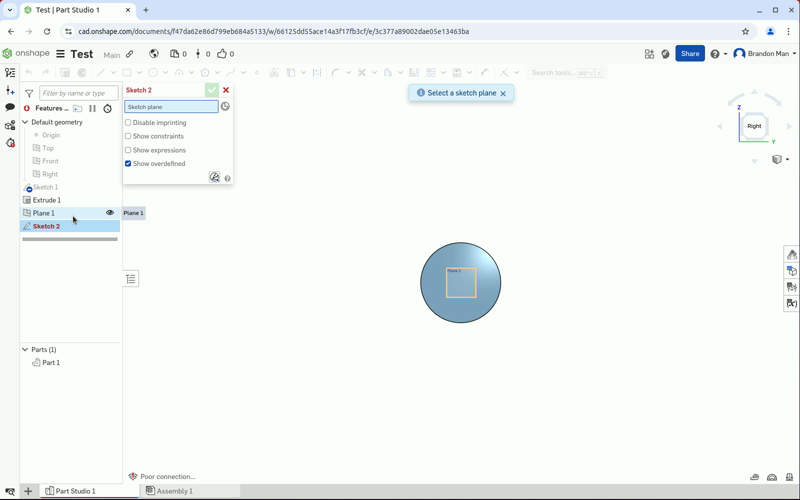
click(73, 215)
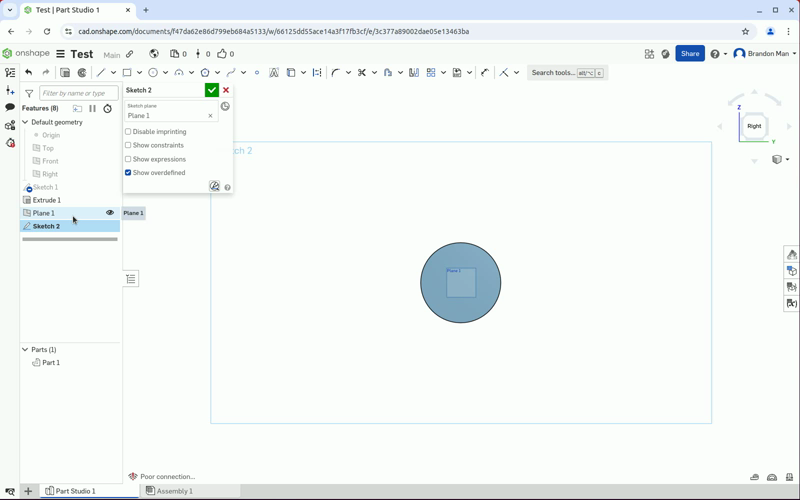
mouse_move(73, 352)
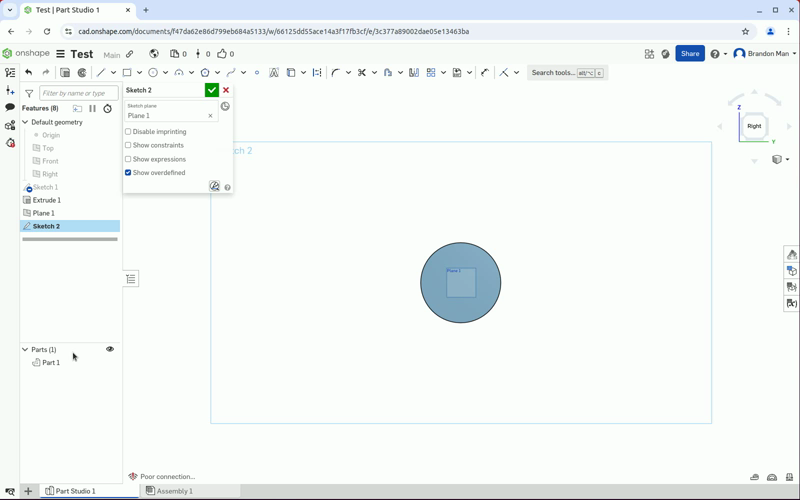
key(y)
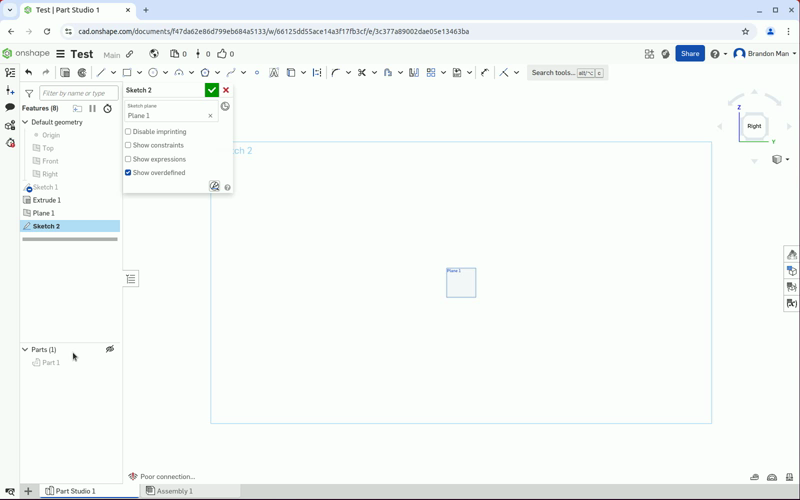
key(c)
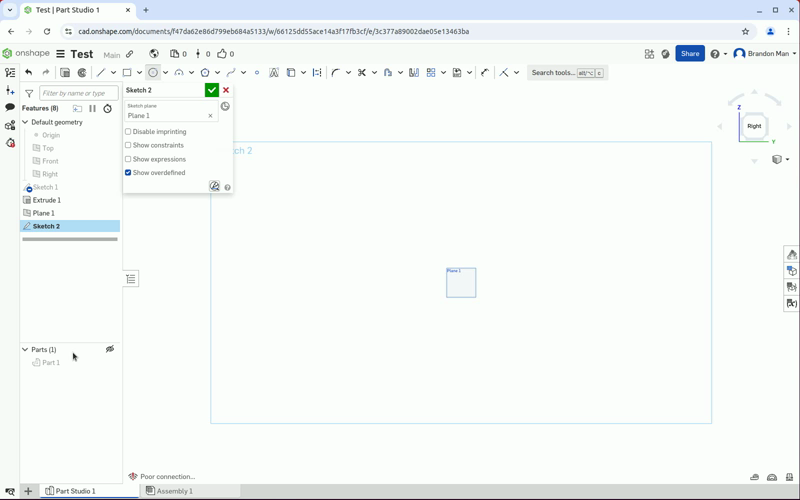
key_down(shift)
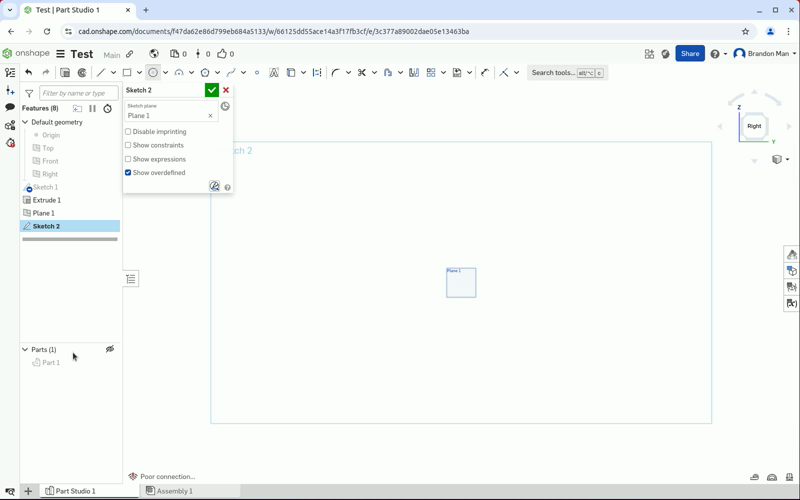
mouse_move(461, 282)
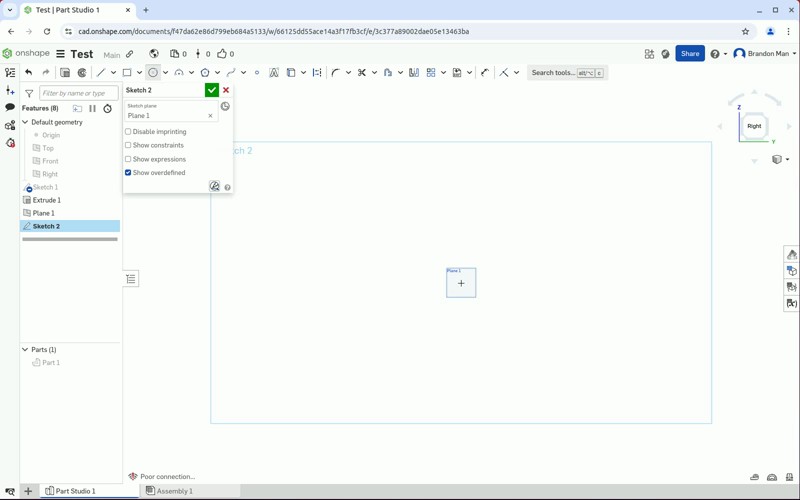
click(461, 282)
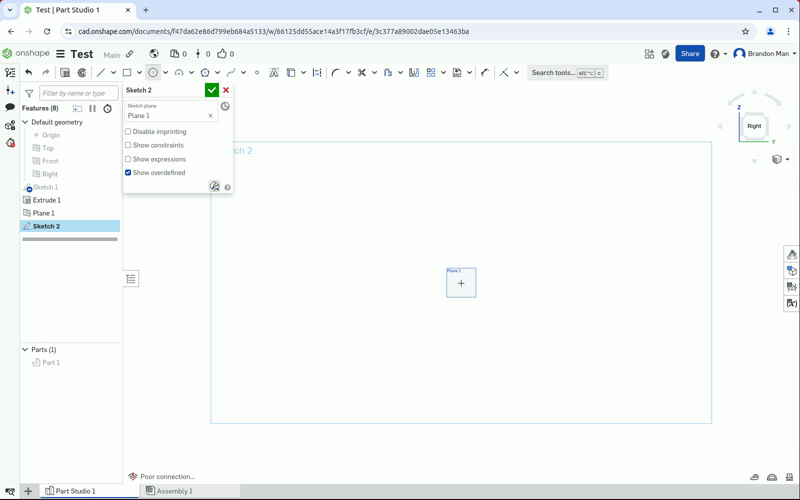
key_up(shift)
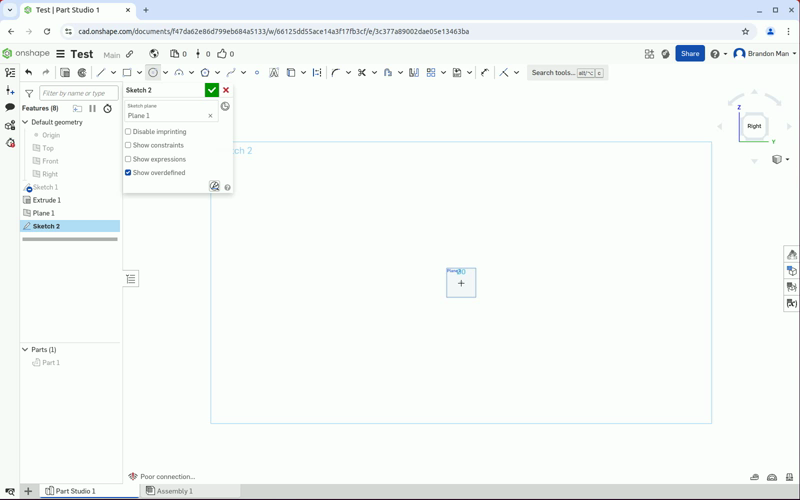
mouse_move(487, 282)
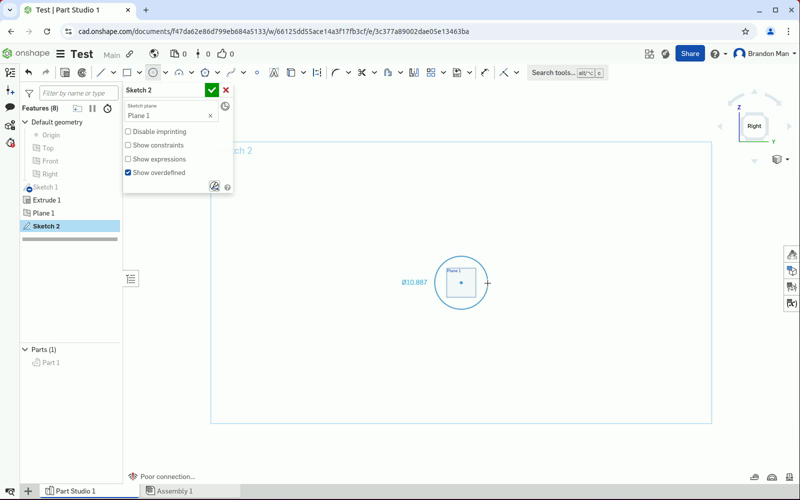
click(487, 282)
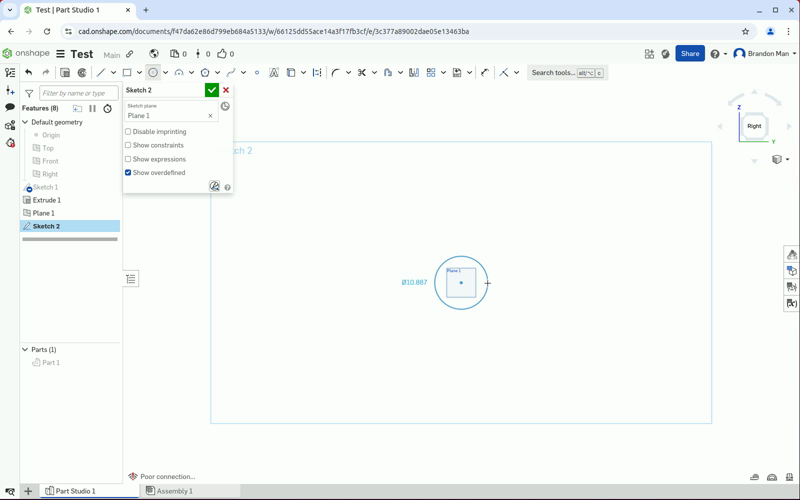
key(esc)
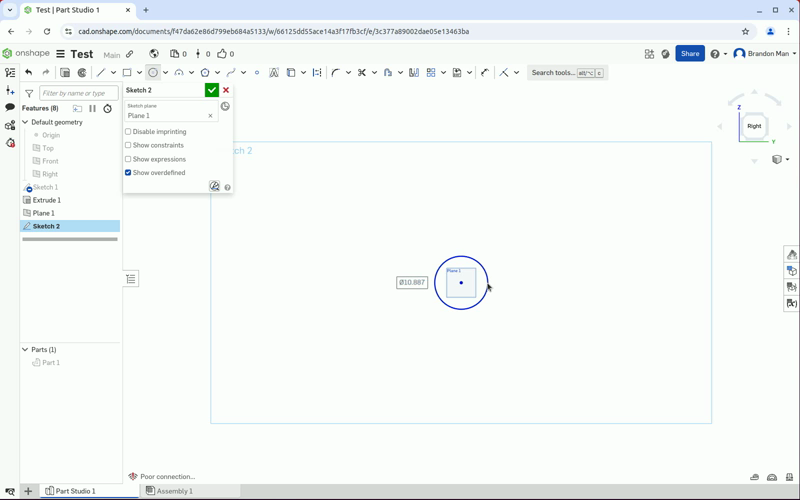
mouse_move(455, 291)
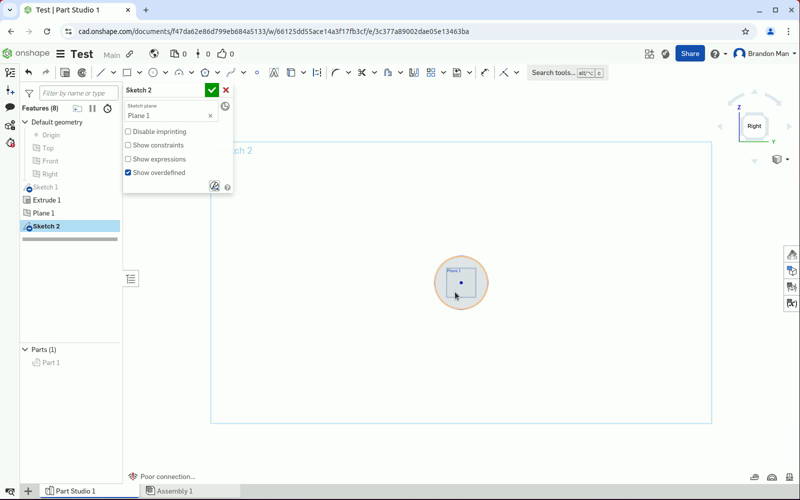
click(455, 291)
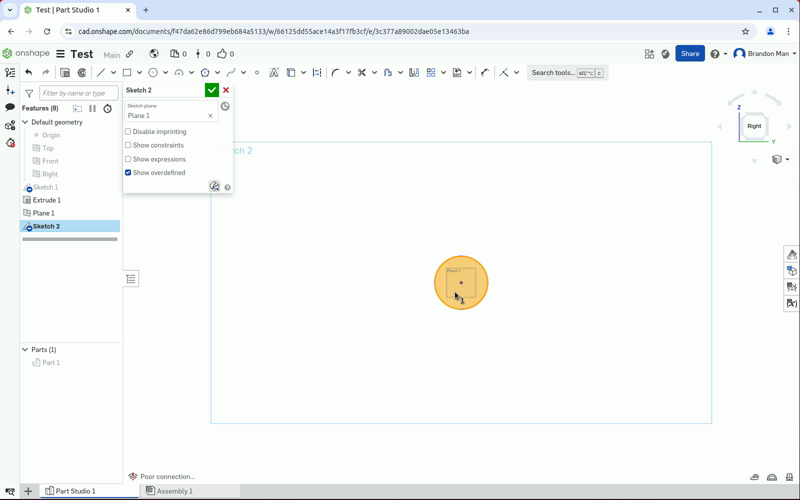
mouse_move(73, 352)
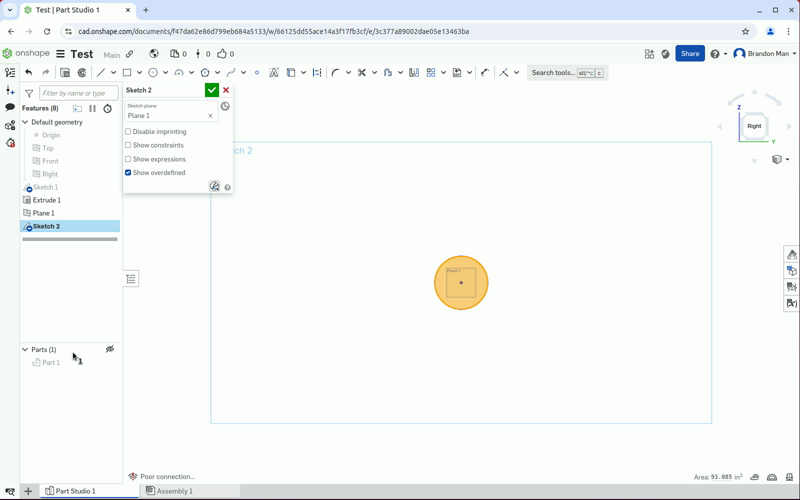
key(shift+y)
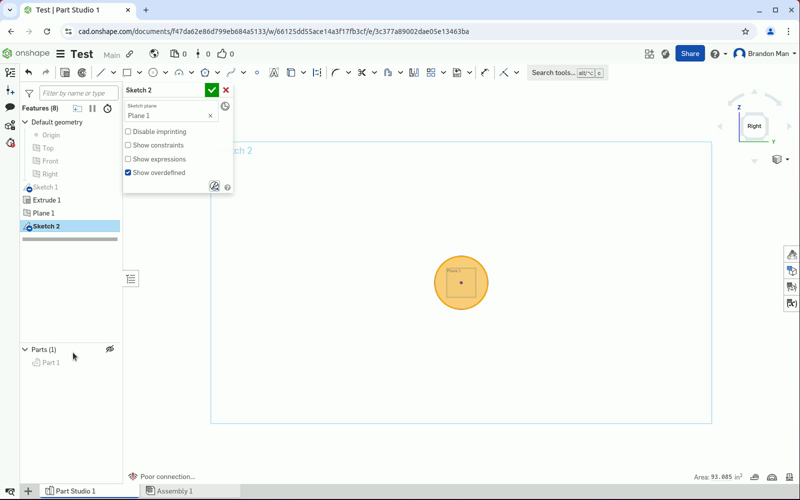
key(shift+e)
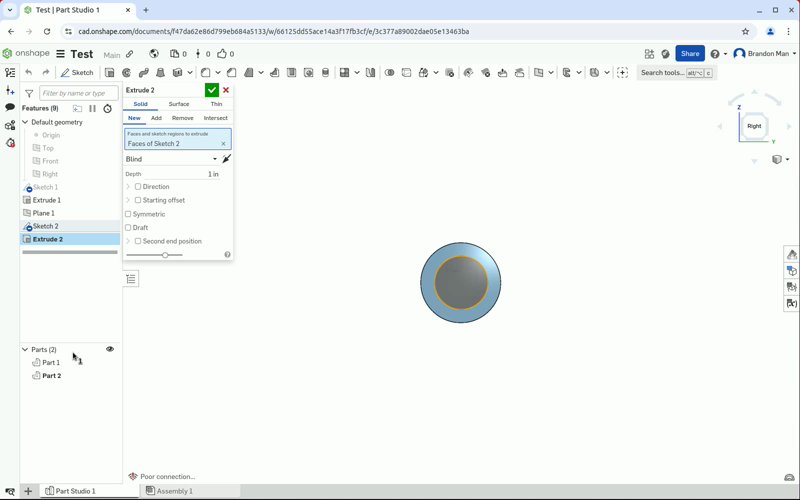
mouse_move(143, 106)
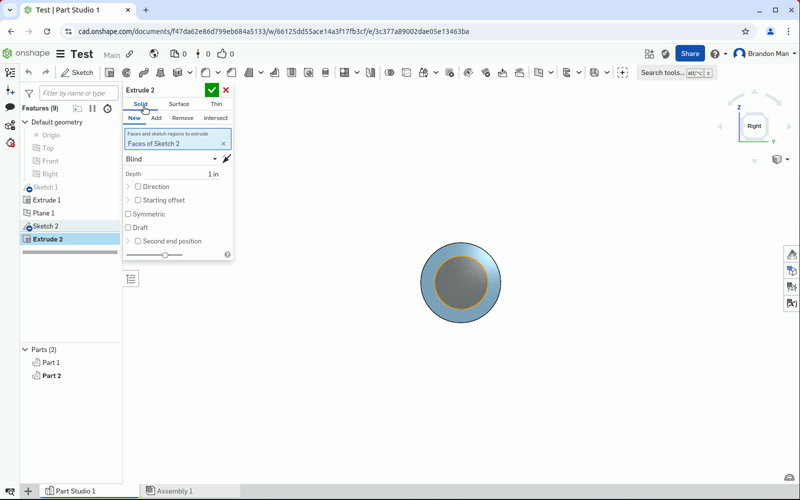
click(143, 106)
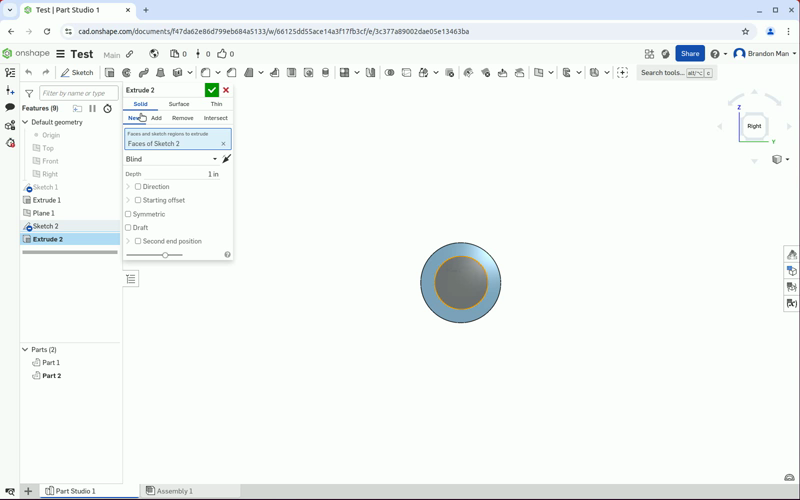
mouse_move(137, 120)
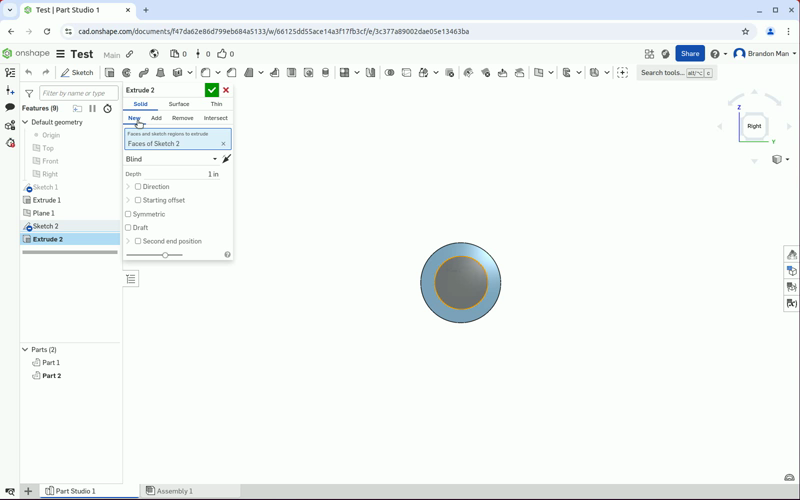
click(137, 120)
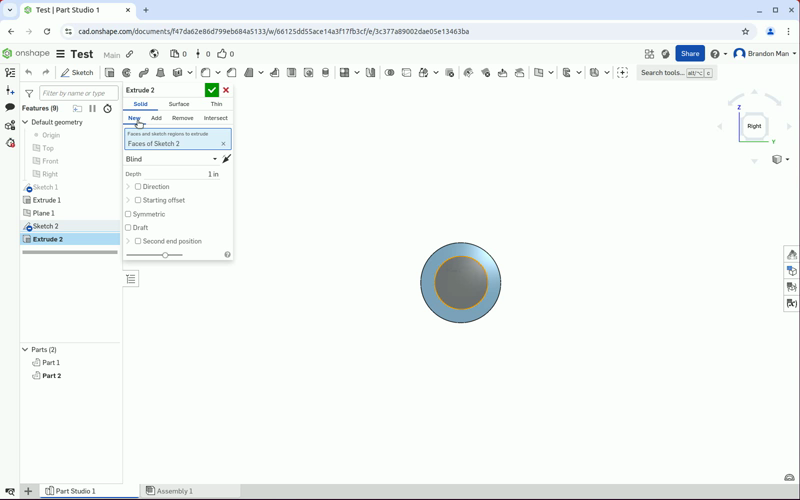
key(tab, 4)
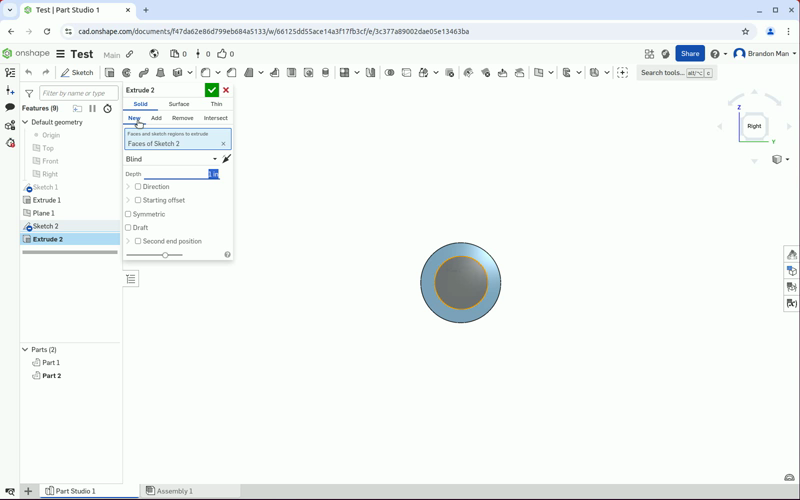
text(9.628)
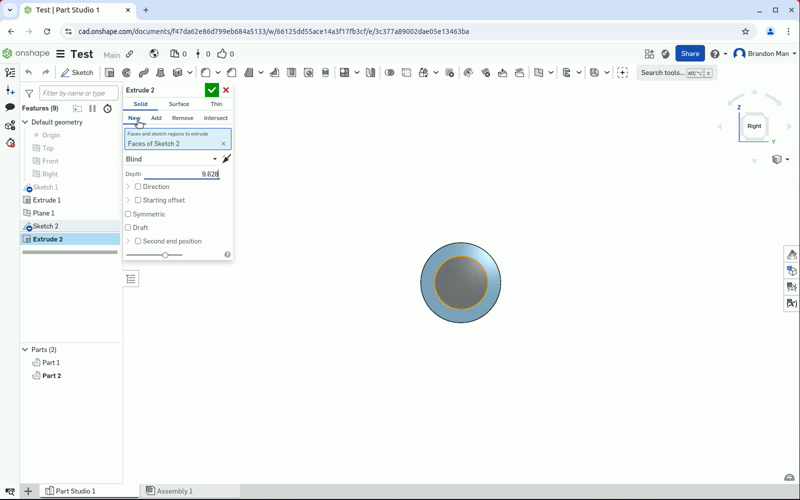
key(enter)
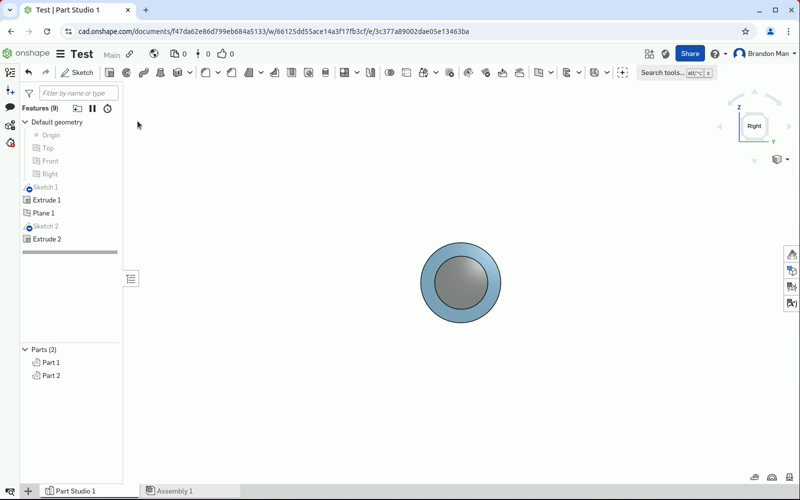
key(shift+h)
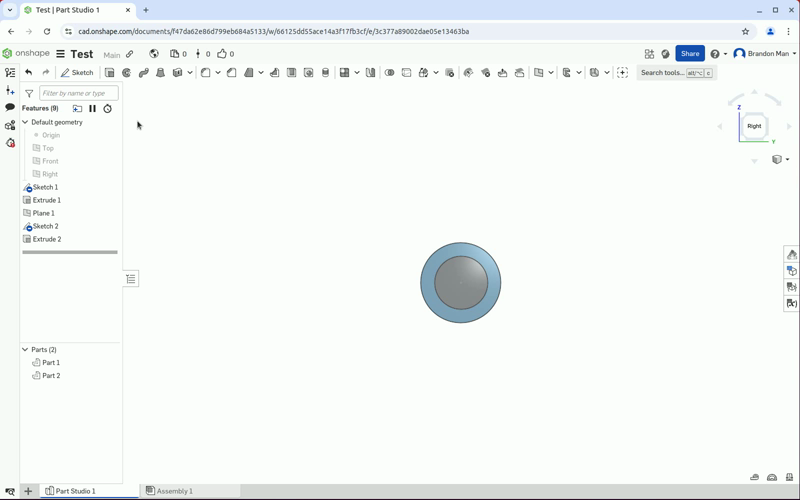
key(shift+h)
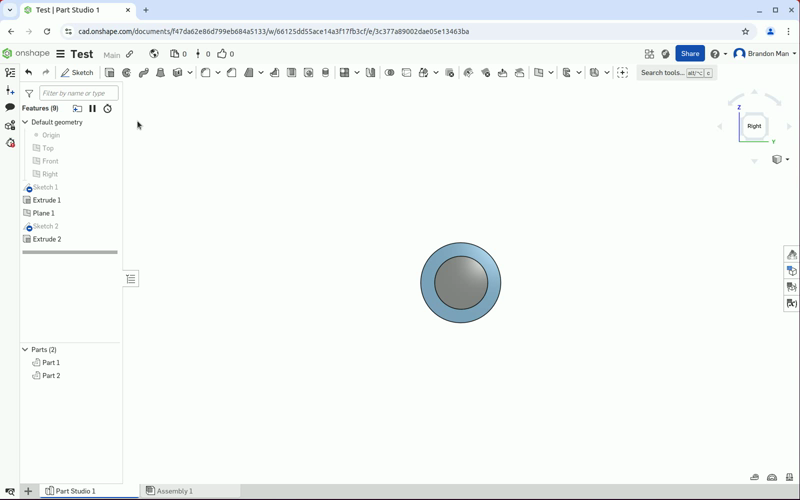
mouse_move(73, 189)
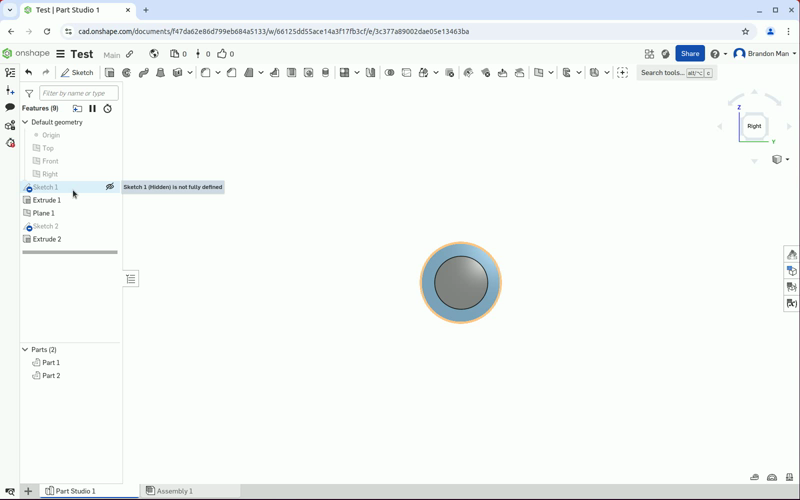
click(73, 189)
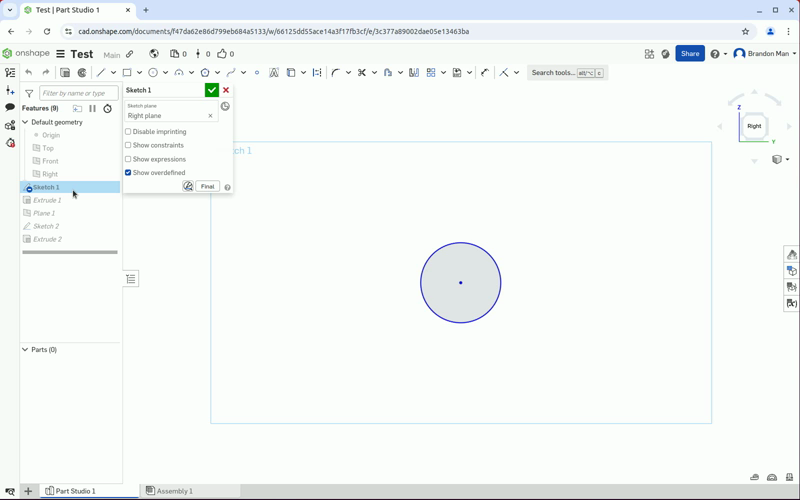
mouse_move(229, 92)
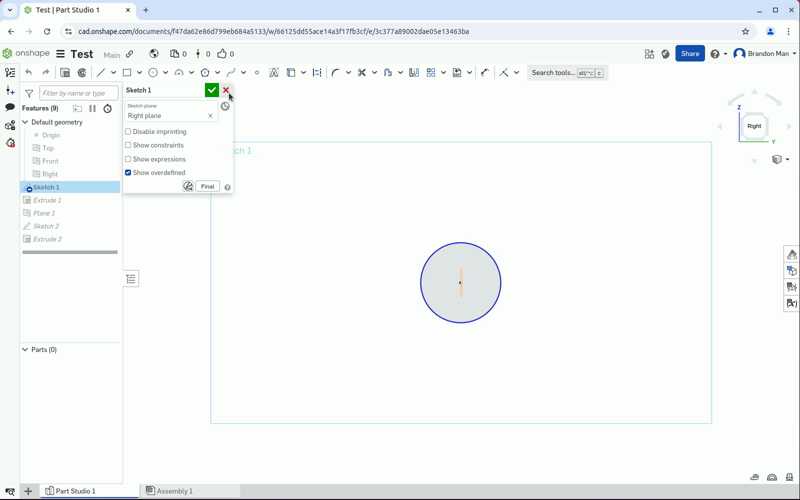
click(229, 92)
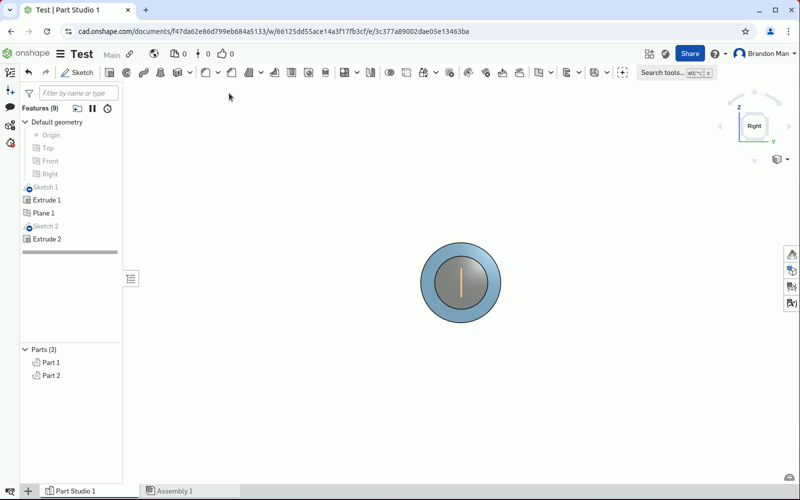
mouse_move(541, 75)
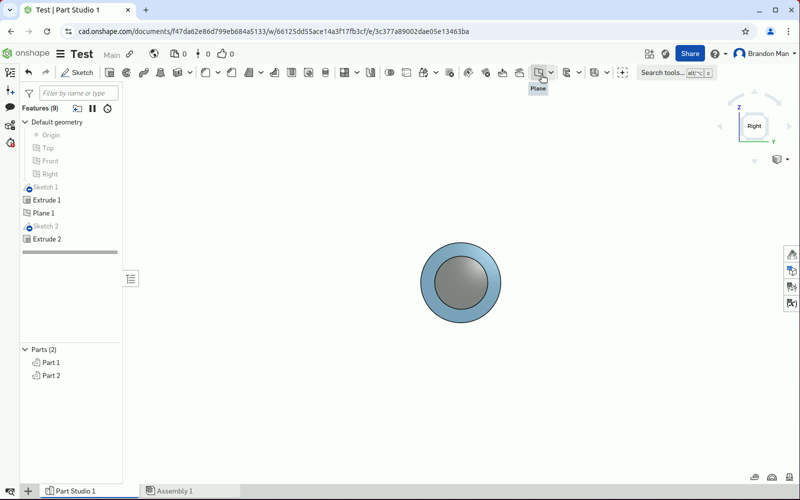
click(541, 75)
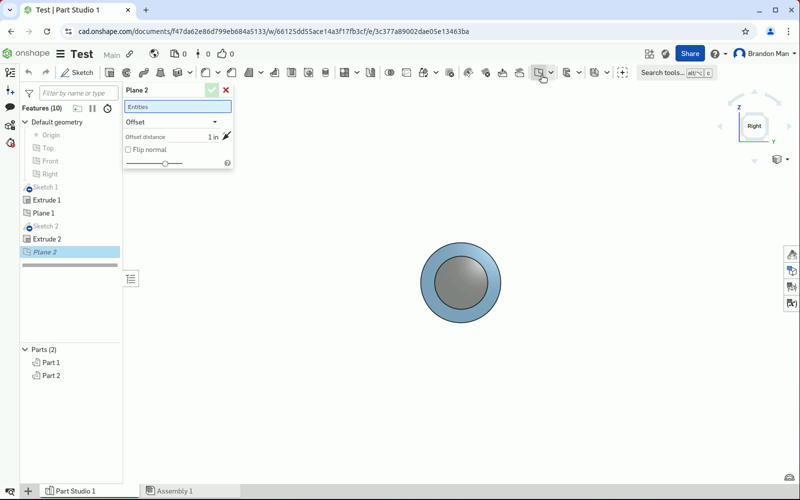
mouse_move(73, 176)
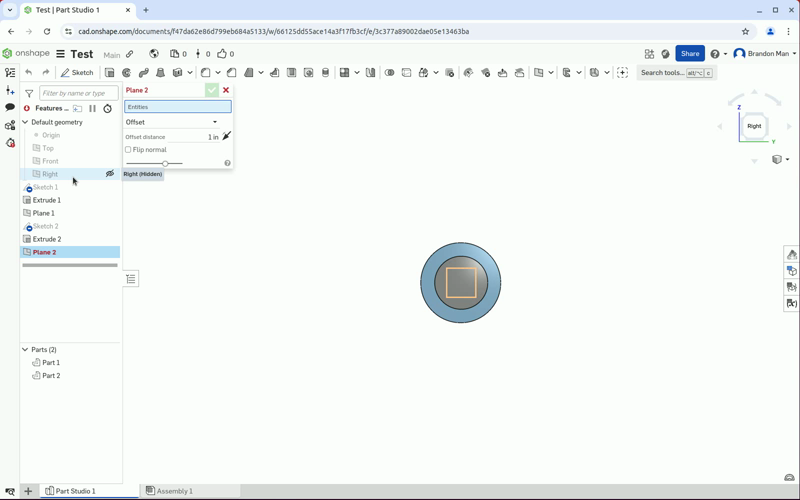
click(73, 176)
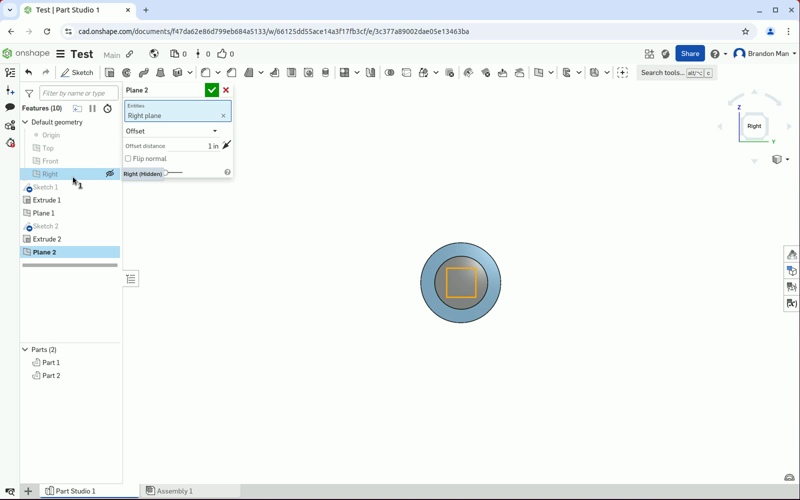
key(tab, 2)
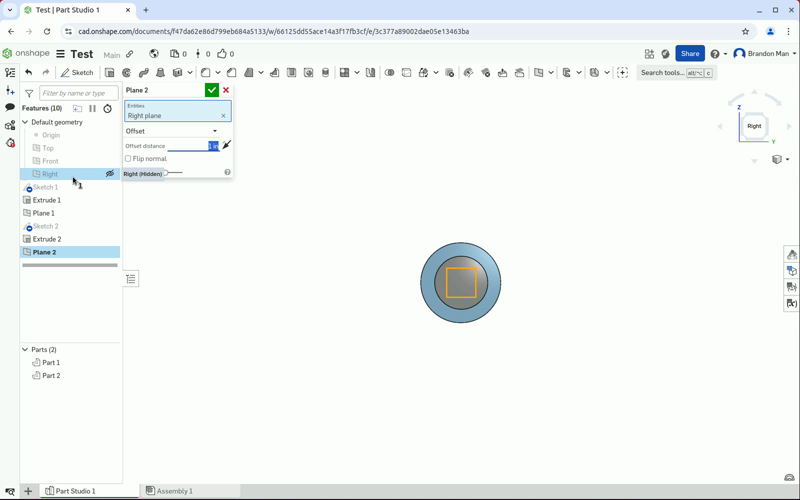
text(16.114)
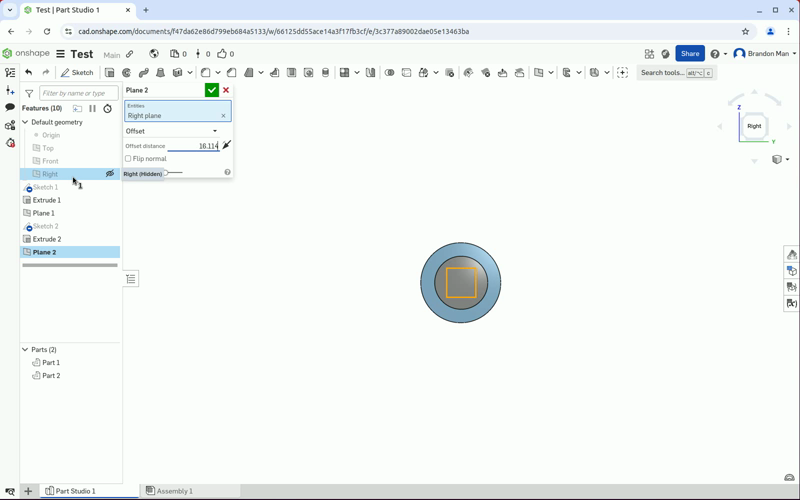
key(enter, 2)
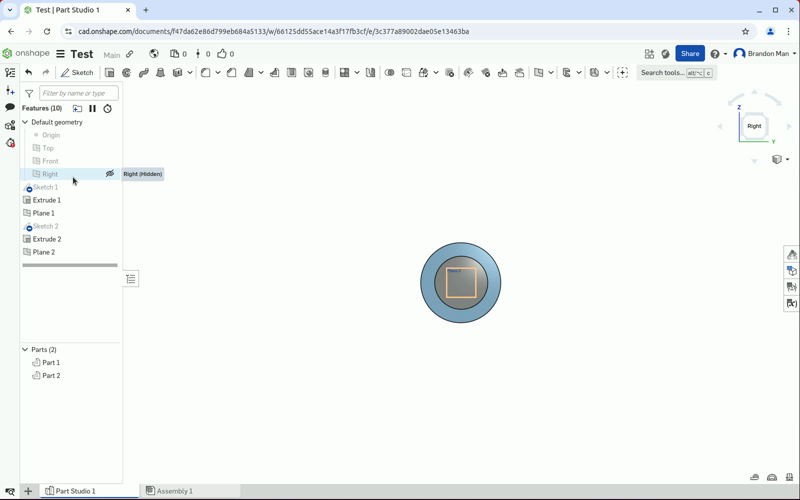
key(shift+s)
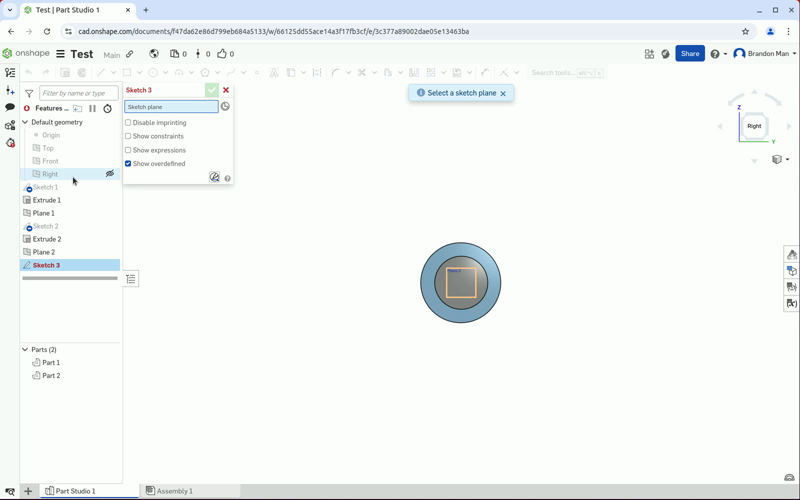
mouse_move(73, 254)
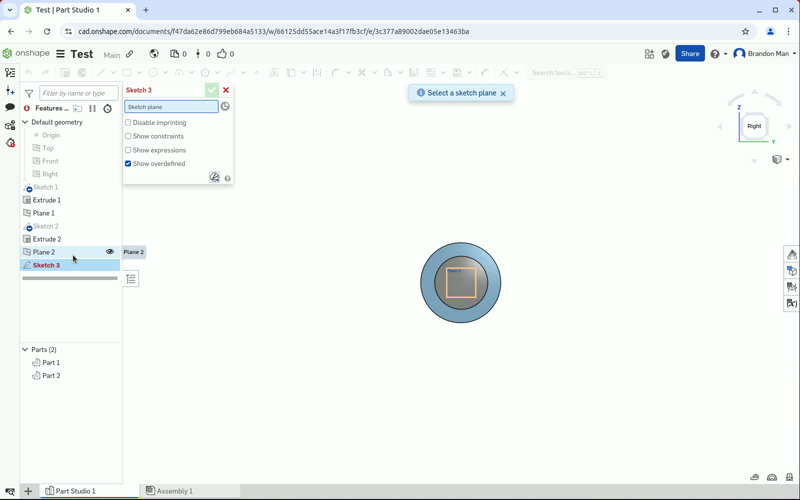
click(73, 254)
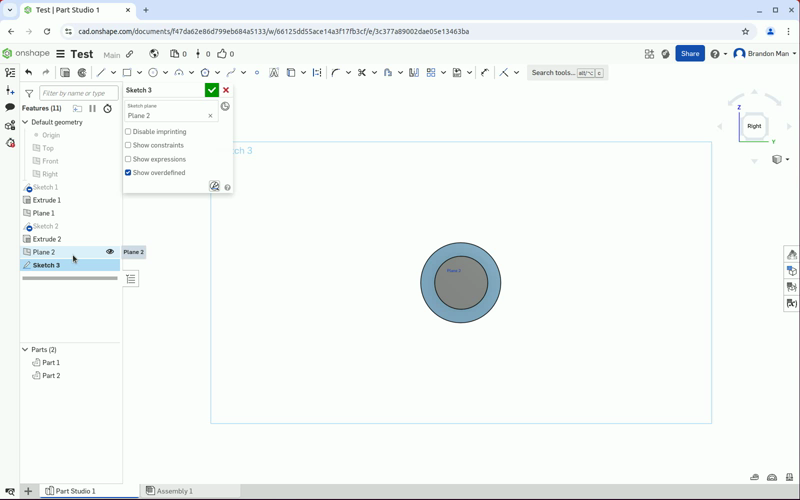
mouse_move(73, 352)
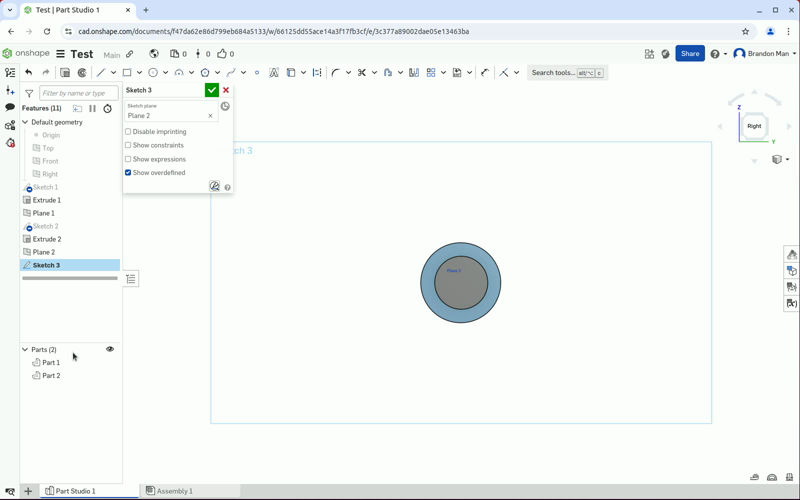
key(y)
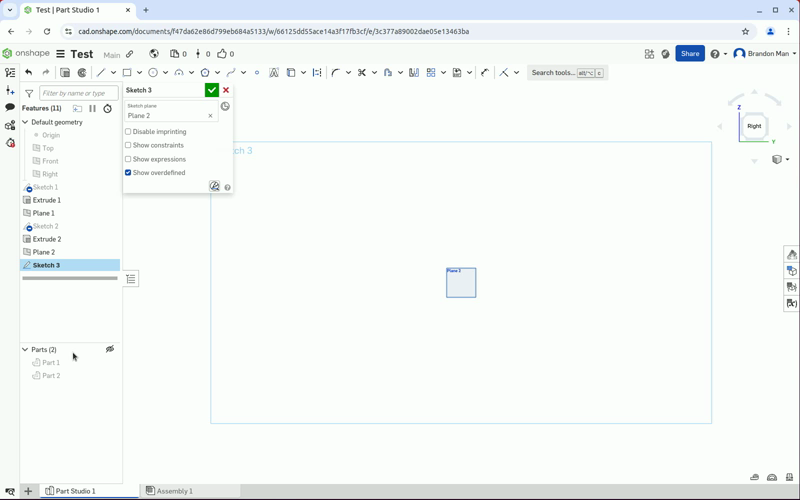
key(c)
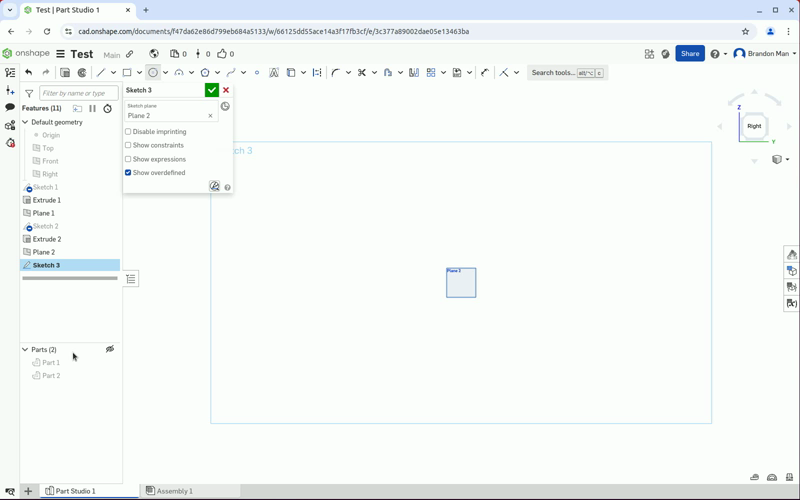
key_down(shift)
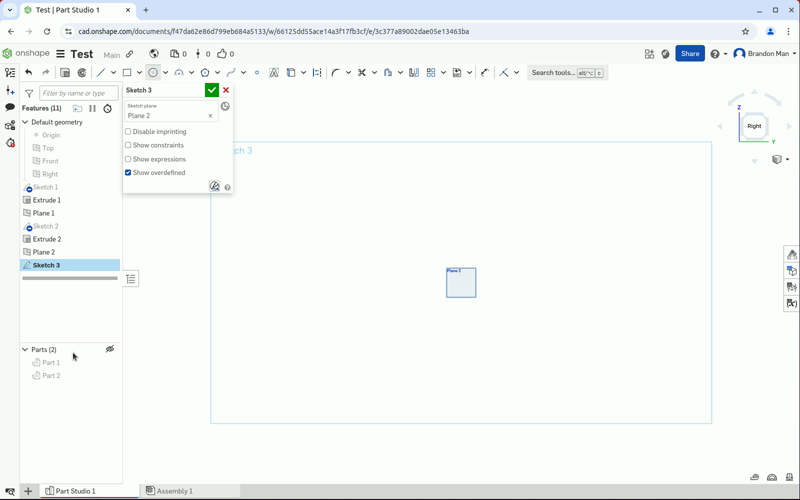
mouse_move(461, 282)
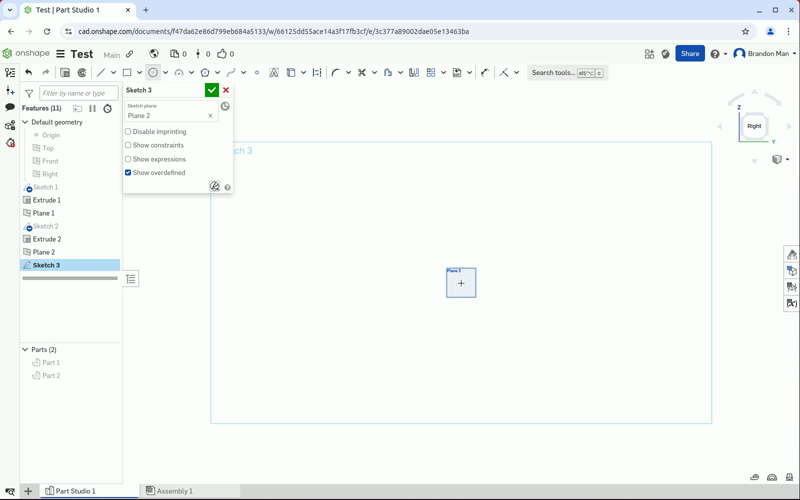
click(461, 282)
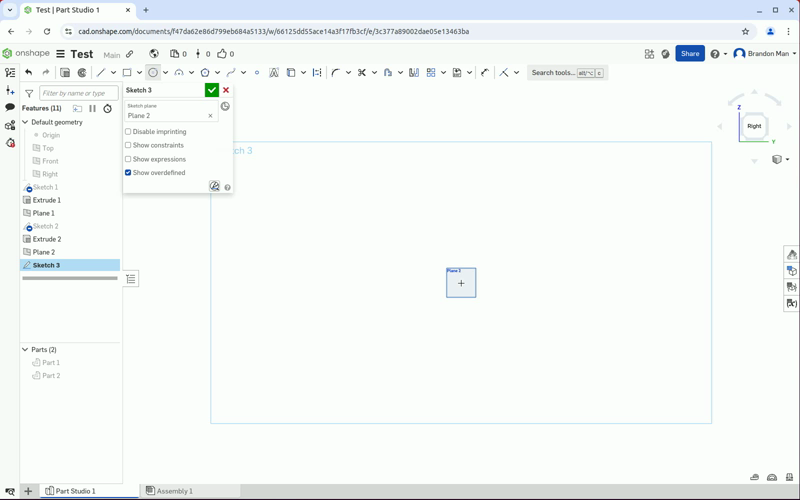
key_up(shift)
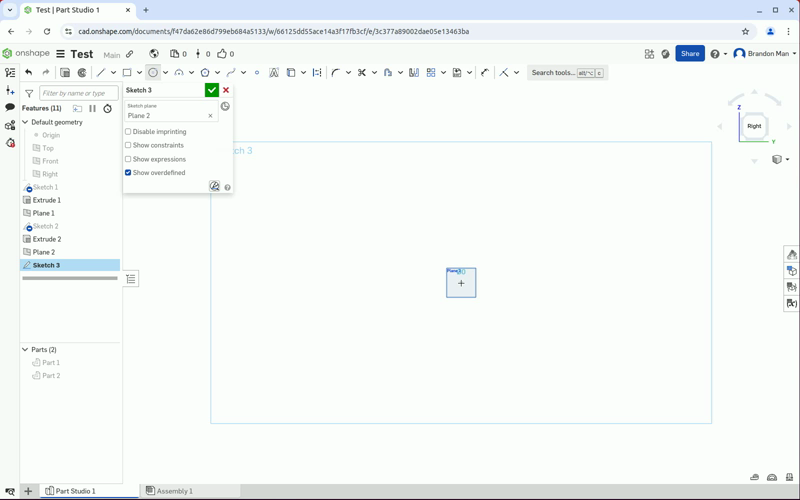
mouse_move(474, 282)
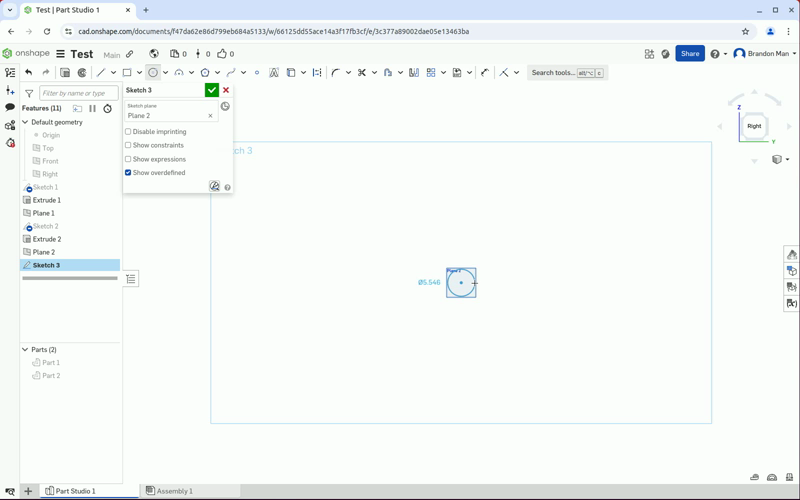
click(474, 282)
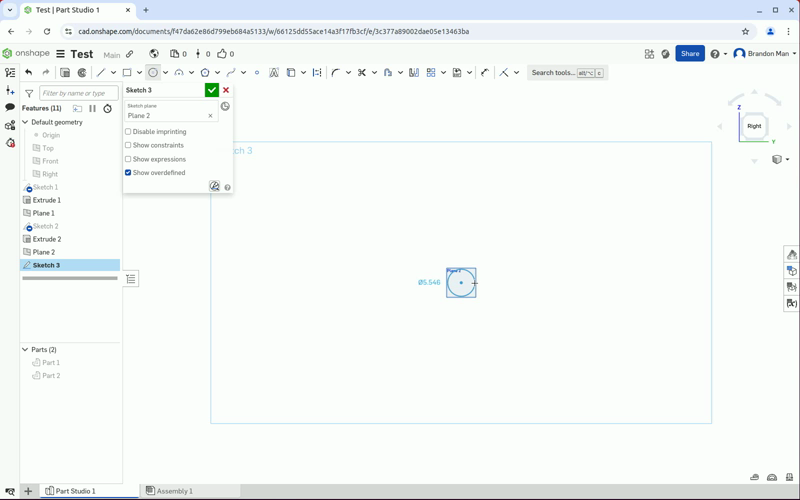
key(esc)
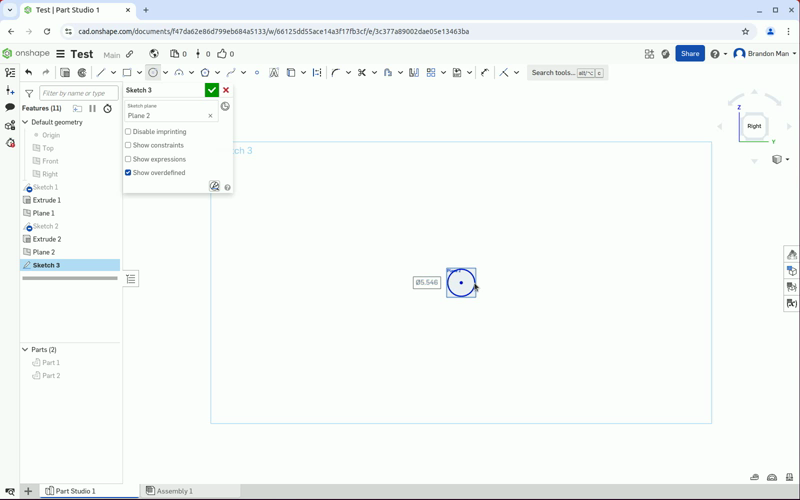
mouse_move(467, 283)
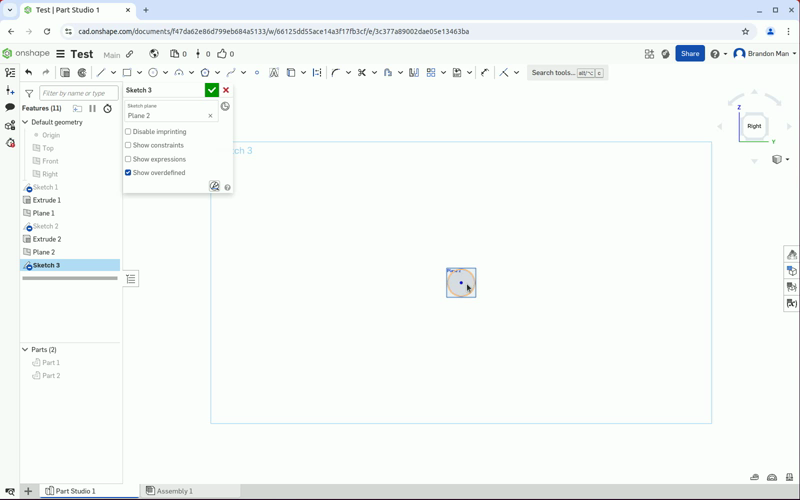
scroll(6)
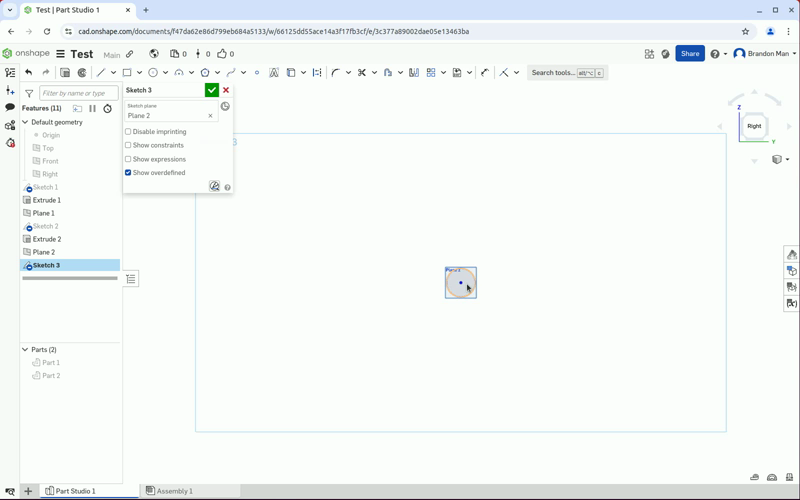
scroll(6)
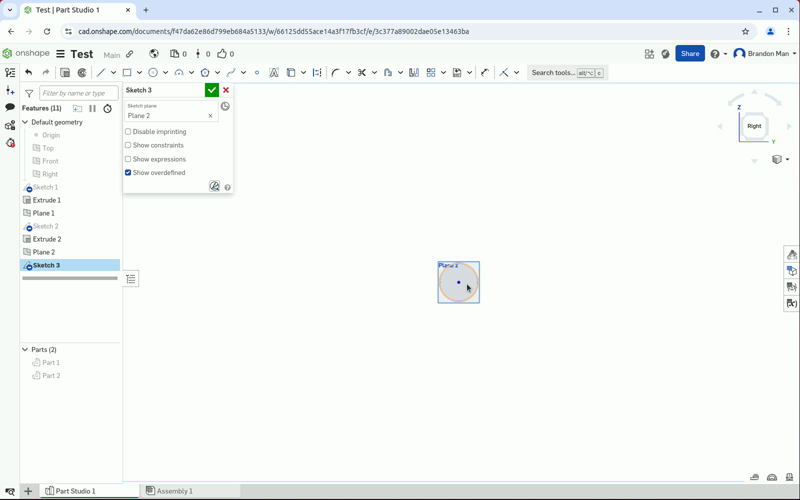
scroll(6)
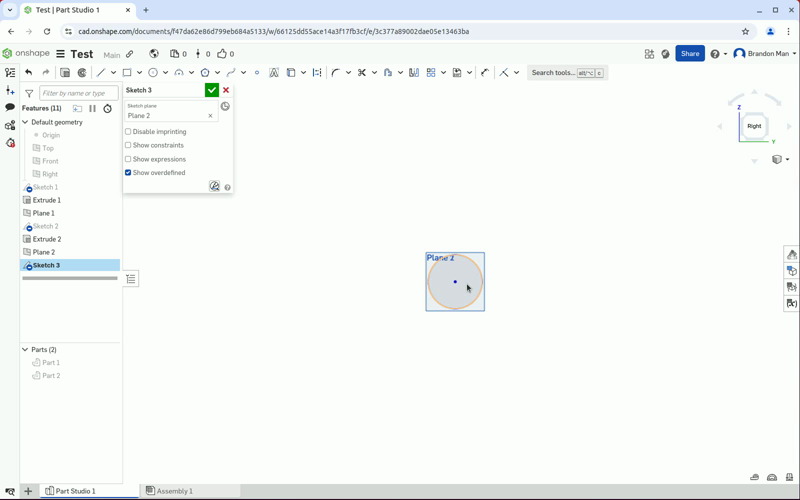
scroll(6)
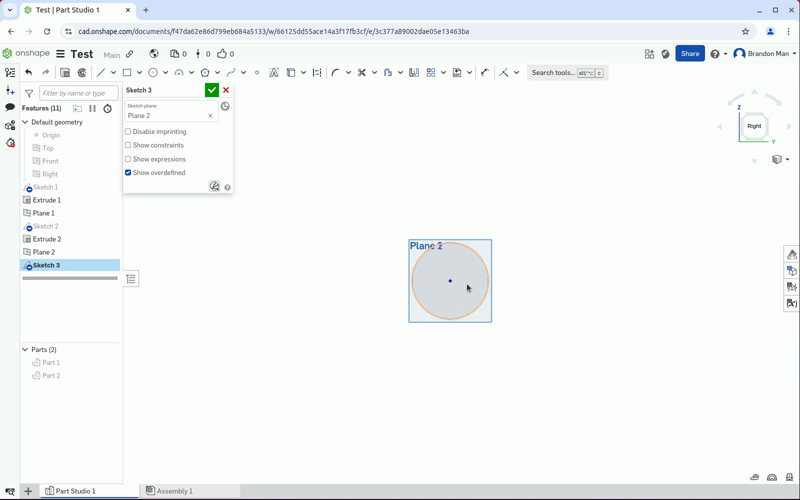
scroll(6)
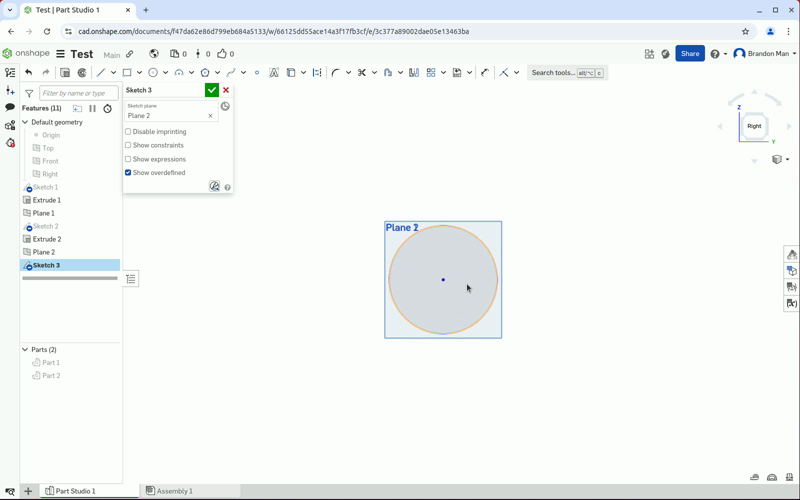
scroll(6)
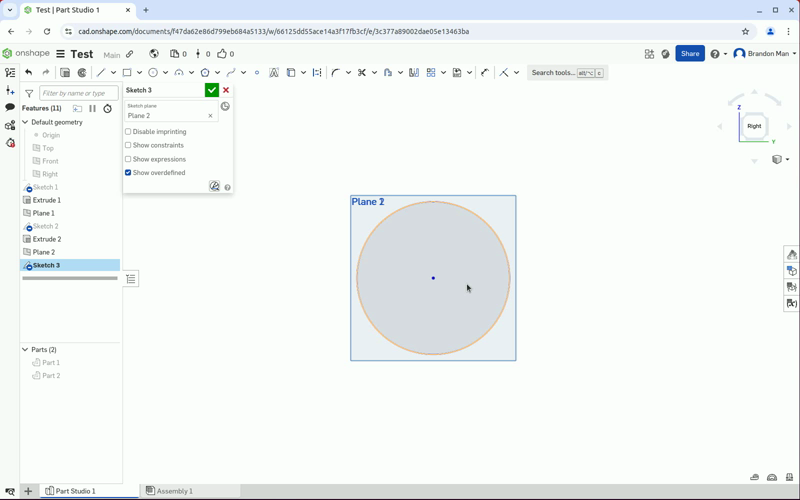
scroll(6)
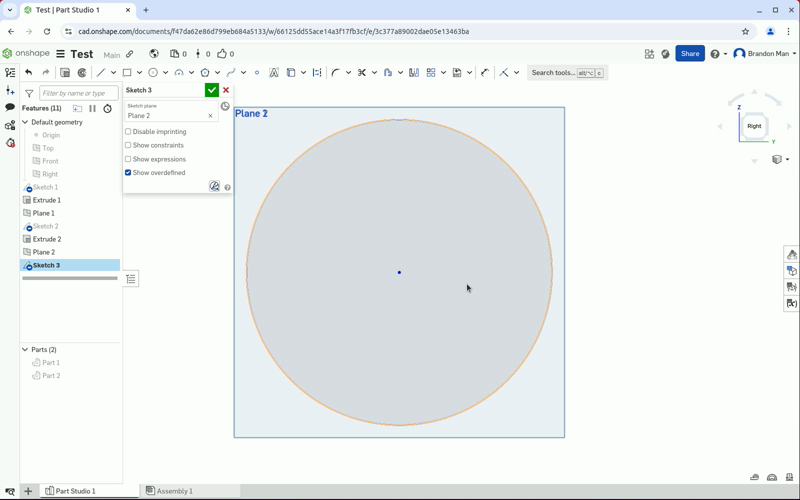
click(467, 283)
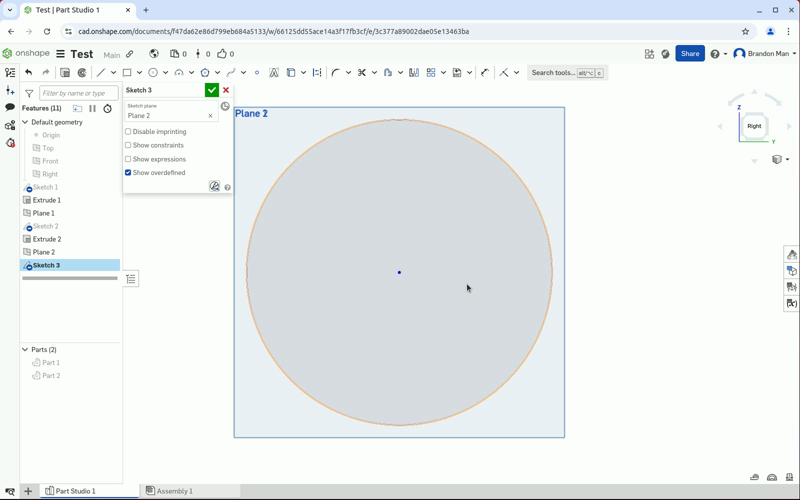
scroll(-6)
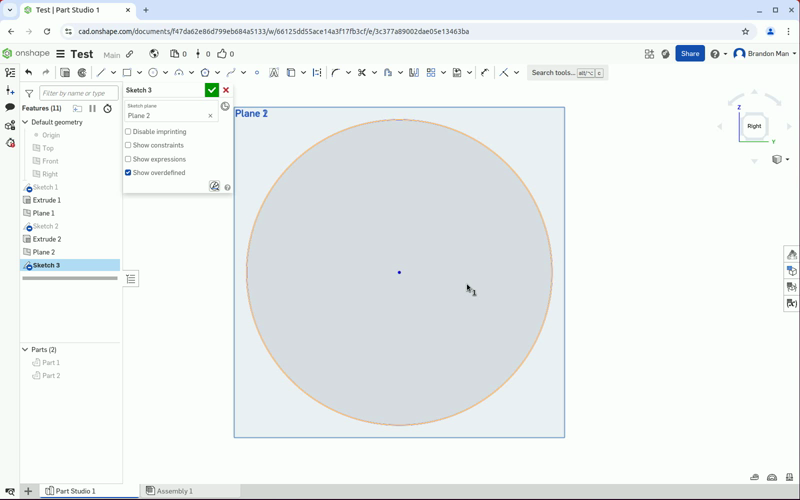
scroll(-6)
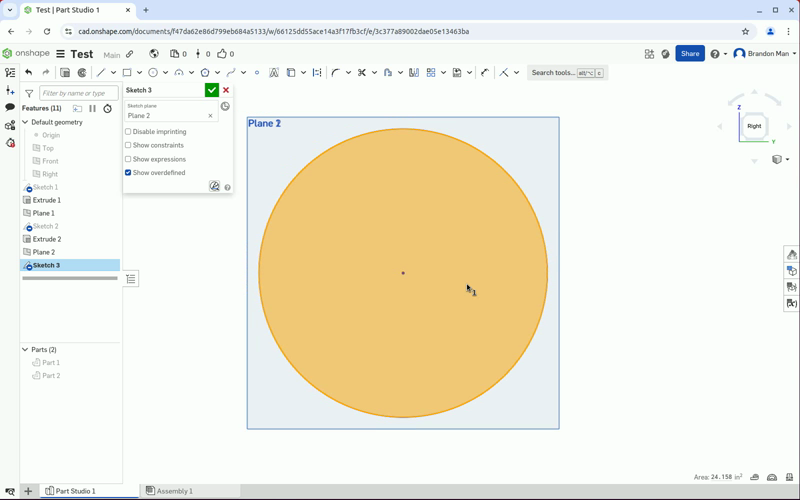
scroll(-6)
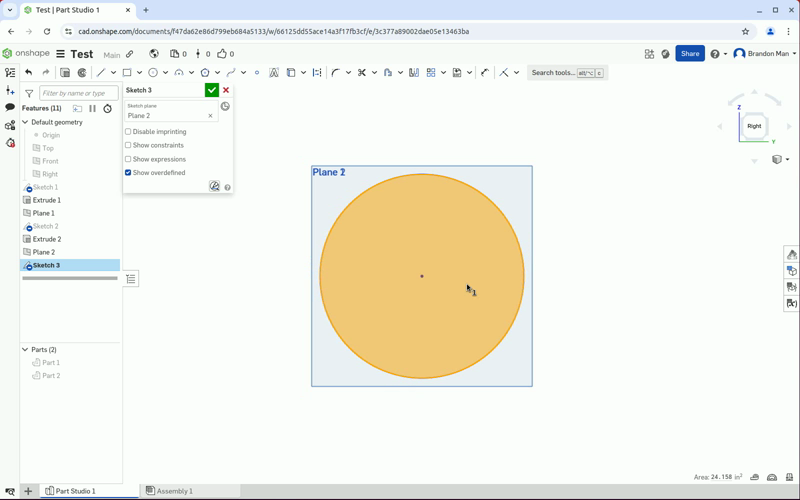
scroll(-6)
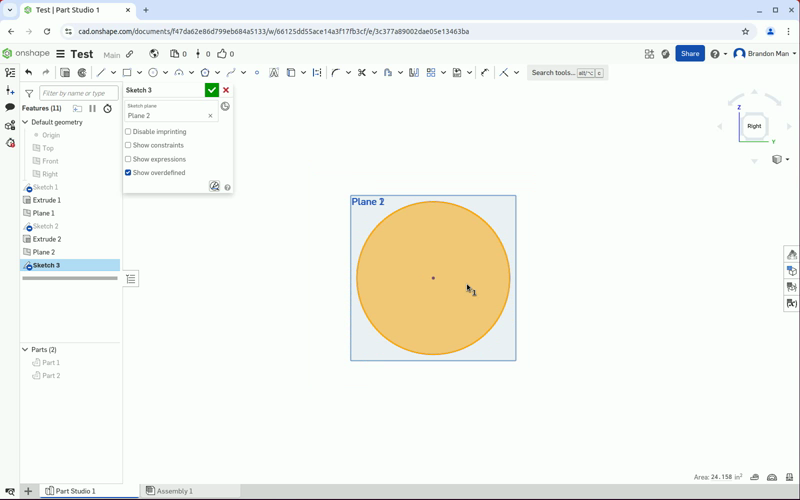
scroll(-6)
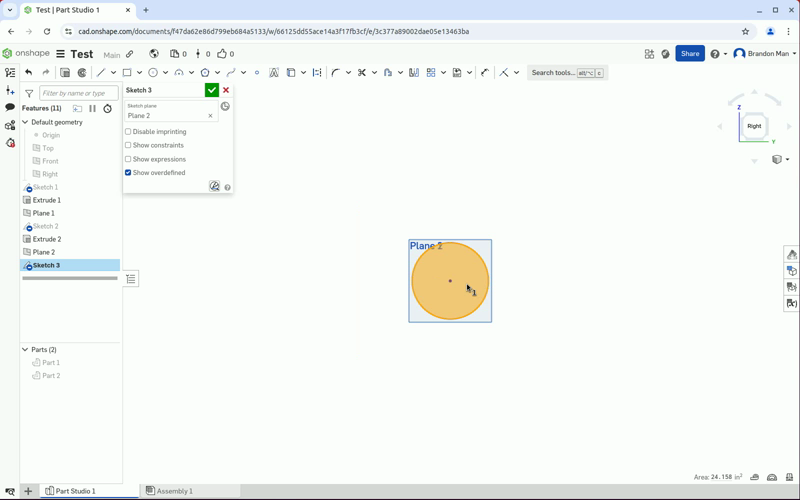
scroll(-6)
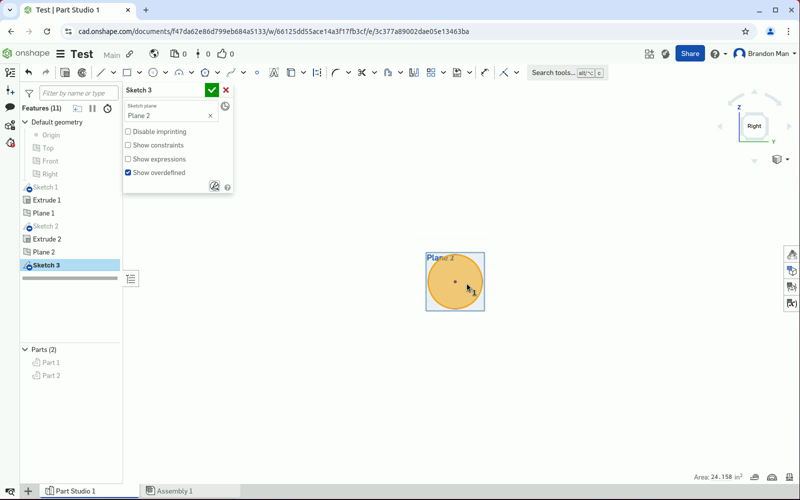
scroll(-6)
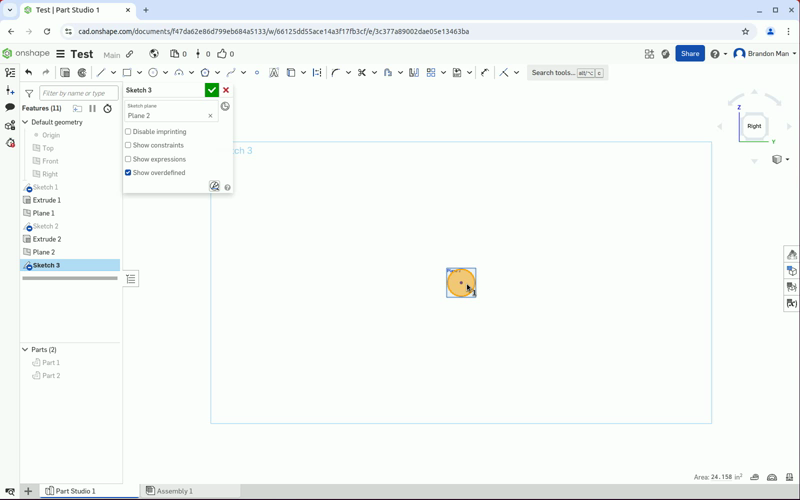
mouse_move(73, 352)
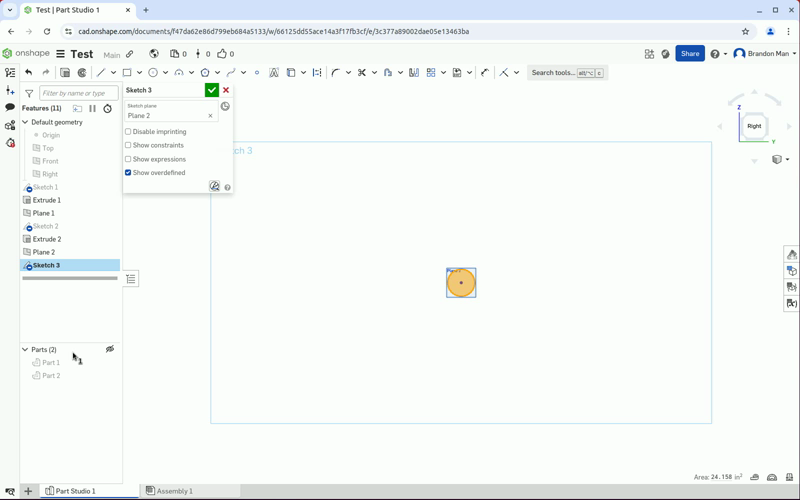
key(shift+y)
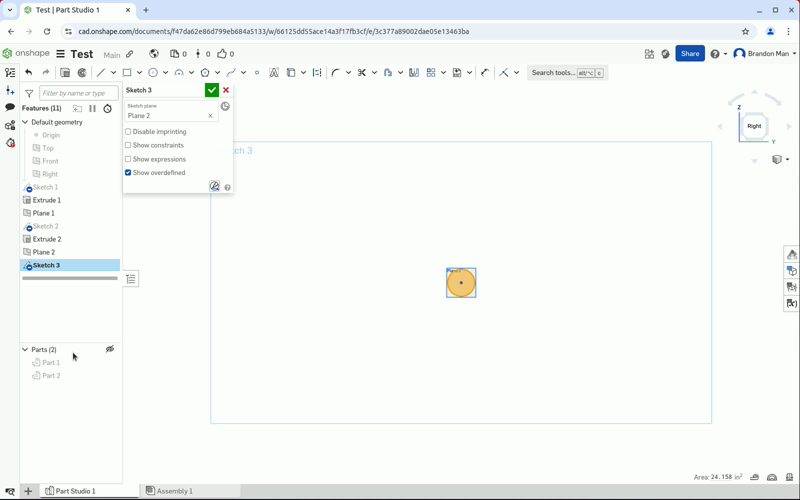
key(shift+e)
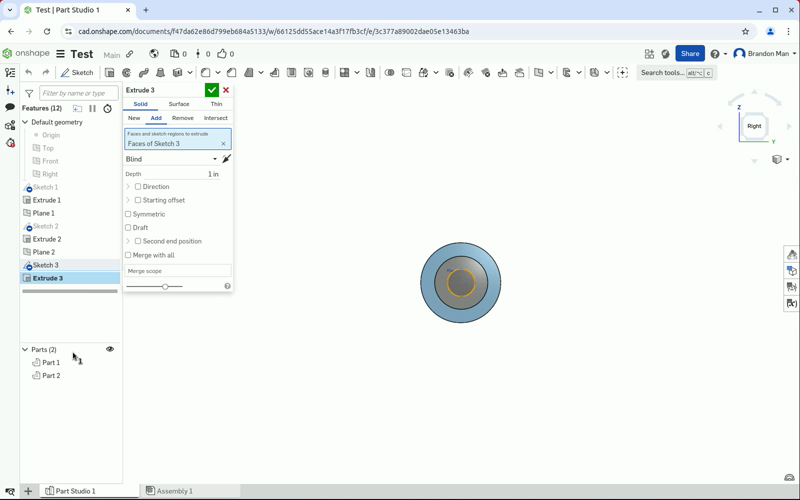
mouse_move(143, 106)
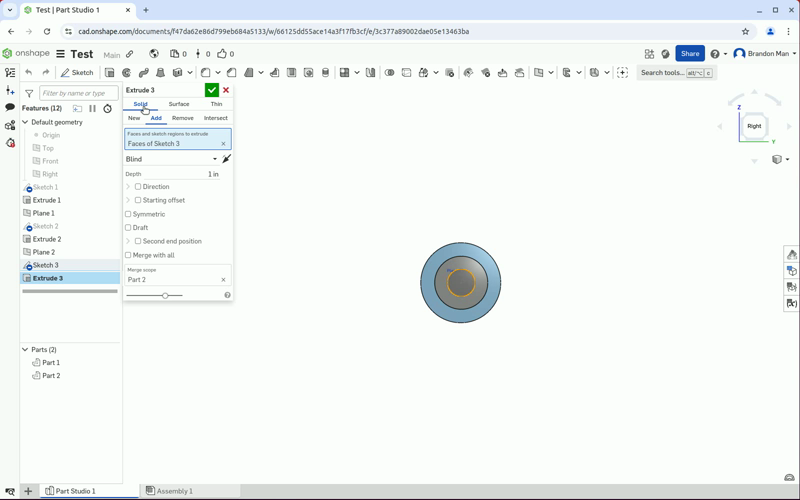
click(143, 106)
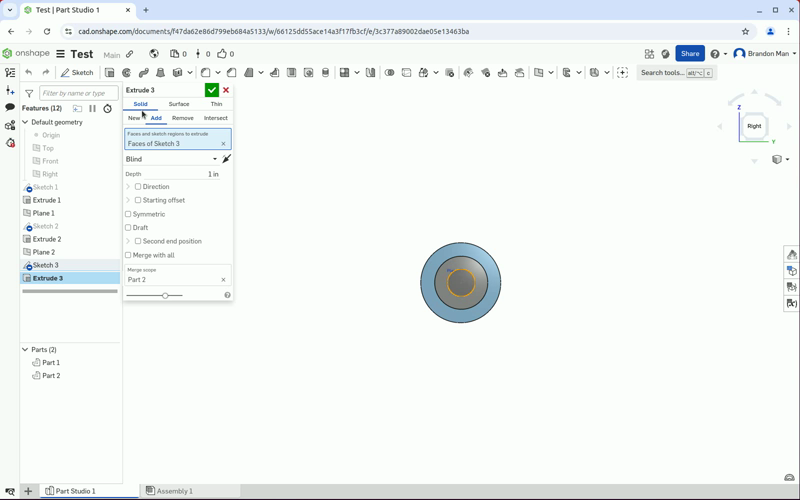
mouse_move(137, 120)
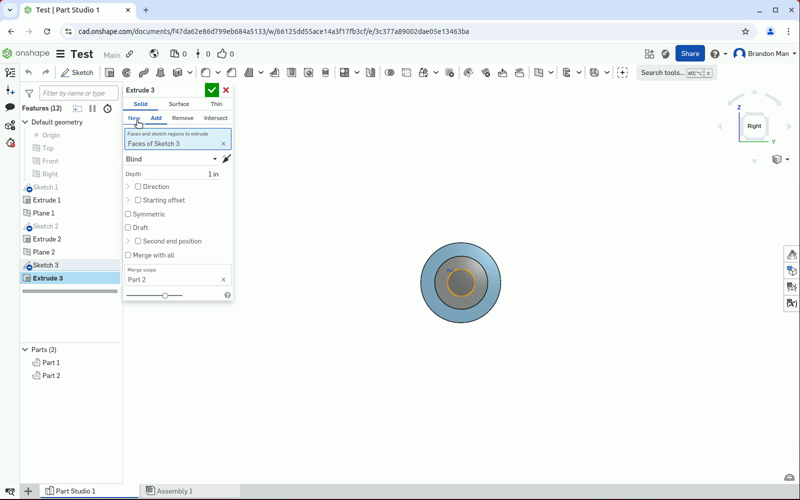
click(137, 120)
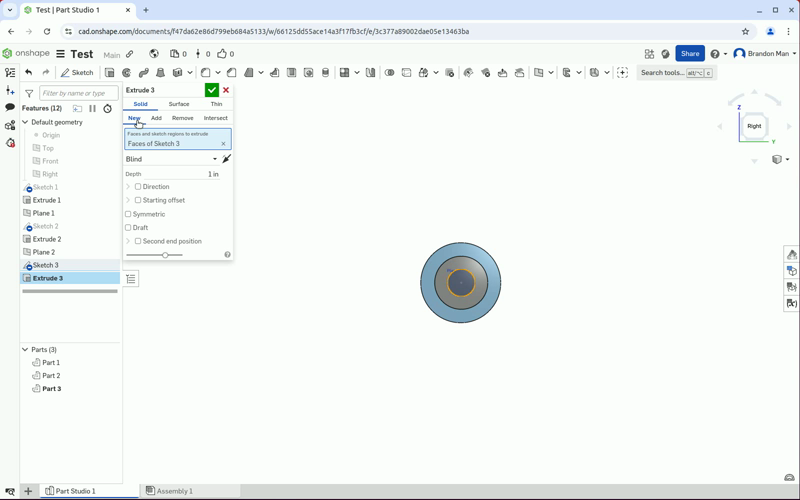
key(tab, 4)
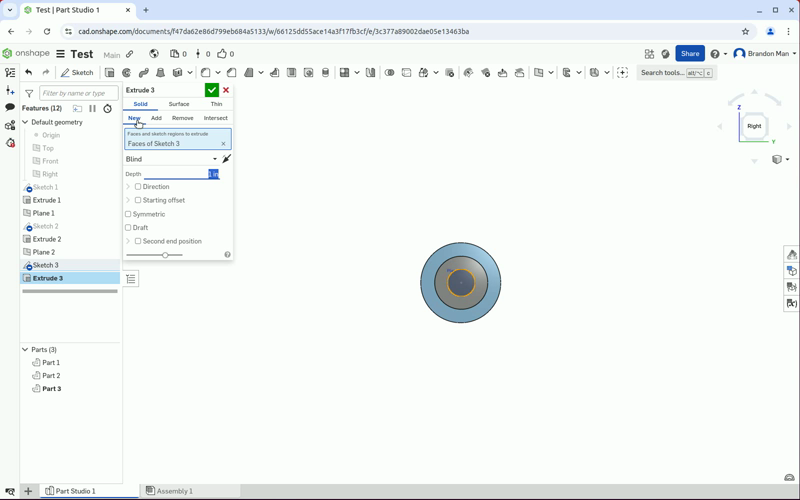
text(6.981)
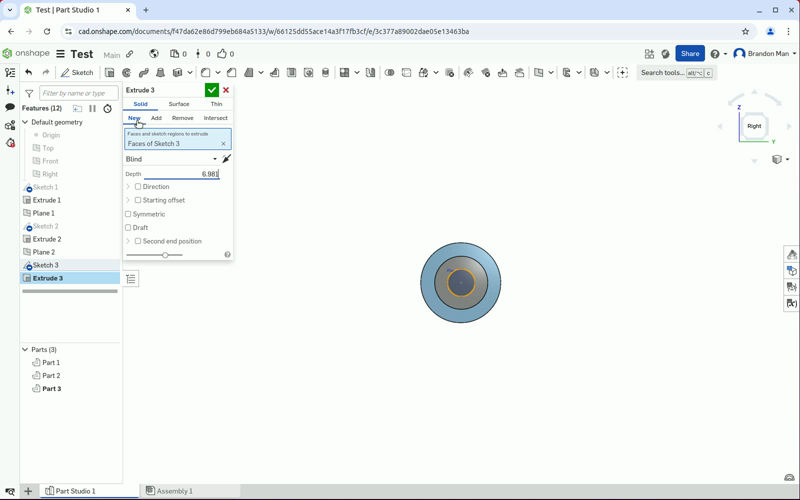
key(enter)
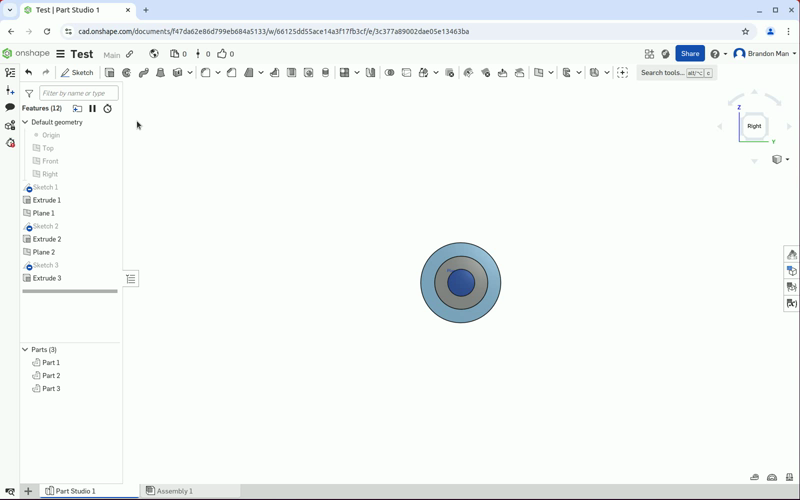
key(shift+h)
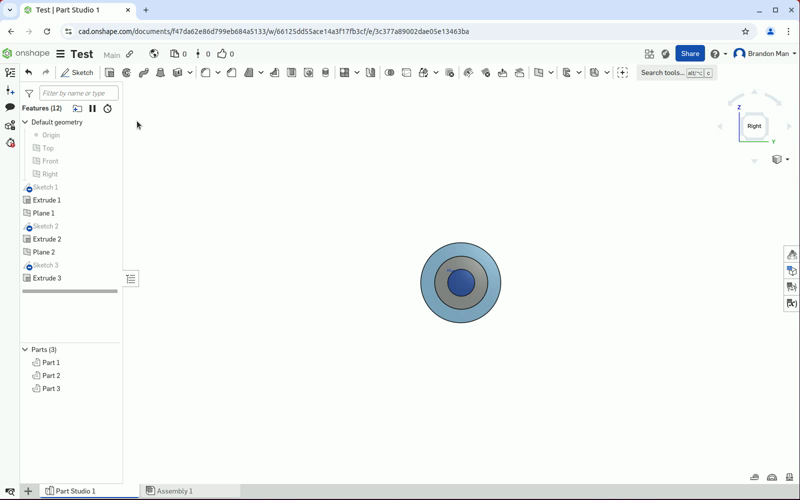
key(shift+h)
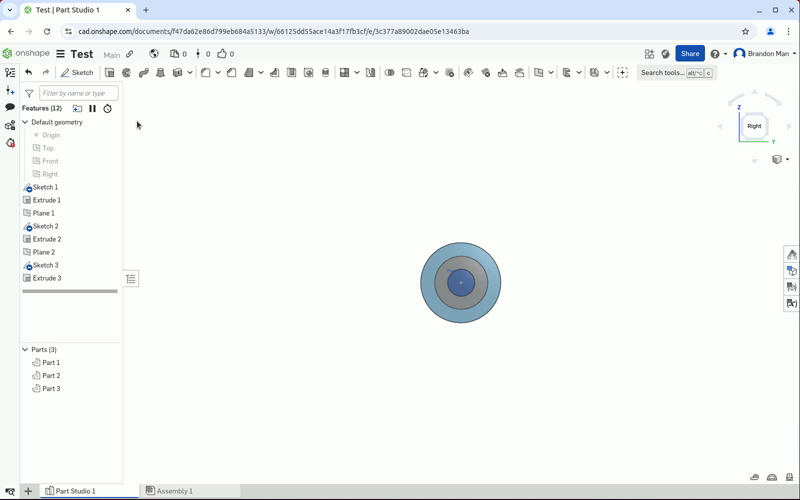
key(shift+7)
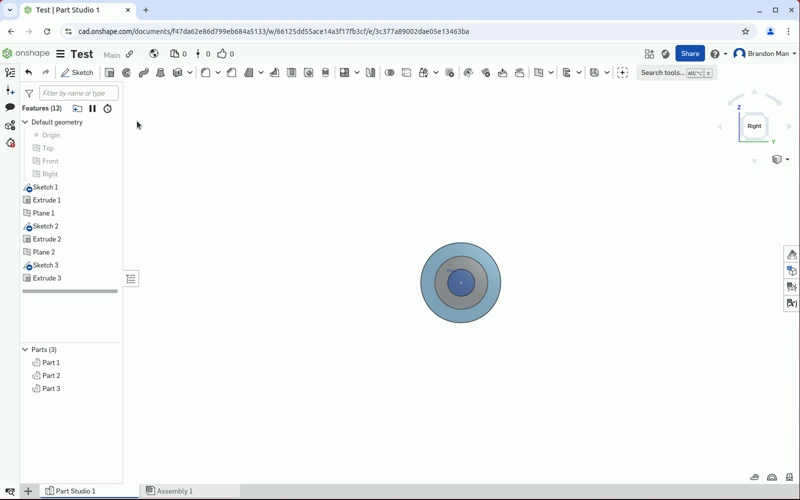
key(right, 2)
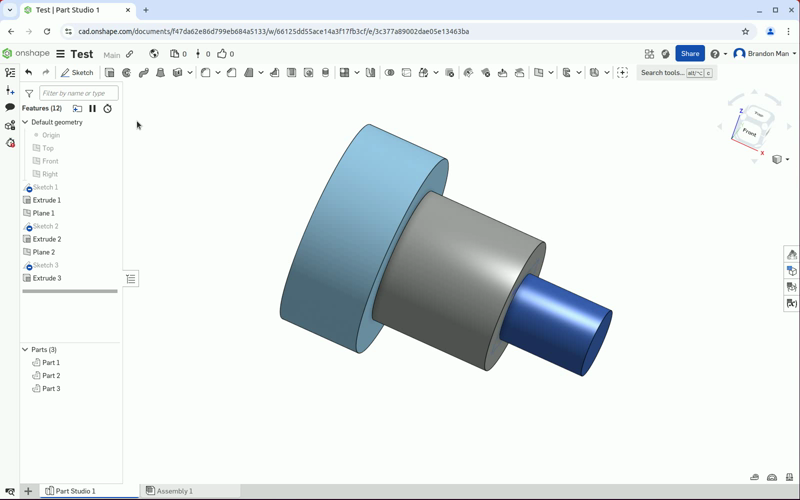
key(down, 2)
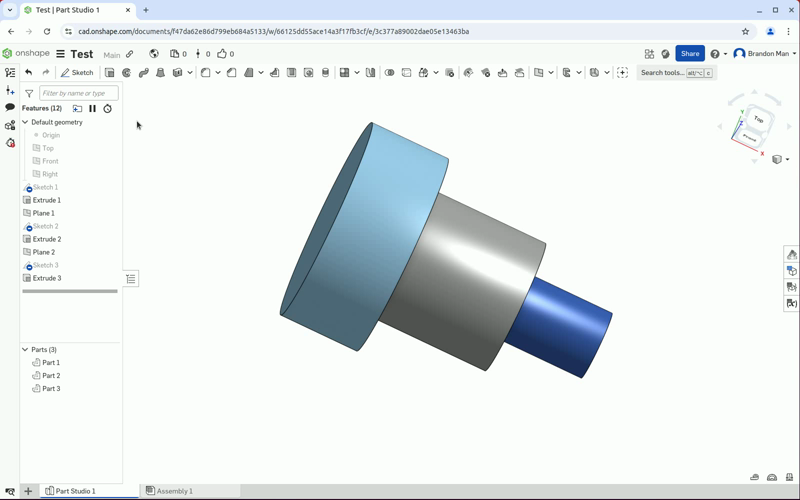
key(up, 2)
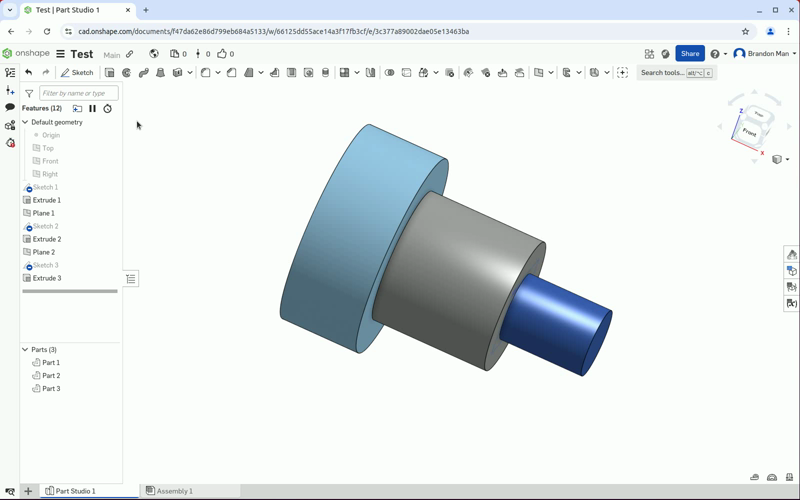
key(left, 2)
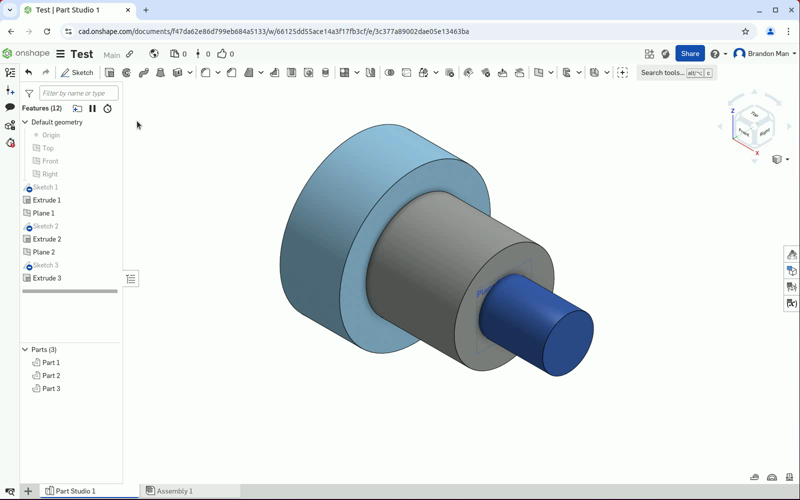
mouse_move(73, 189)
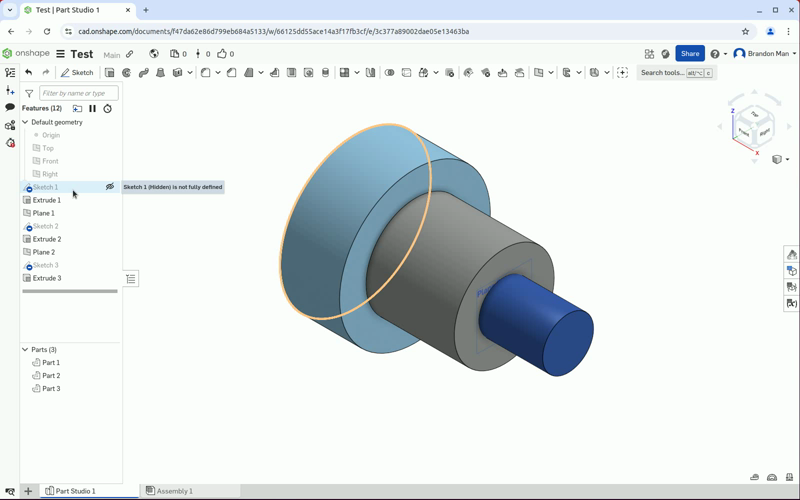
click(73, 189)